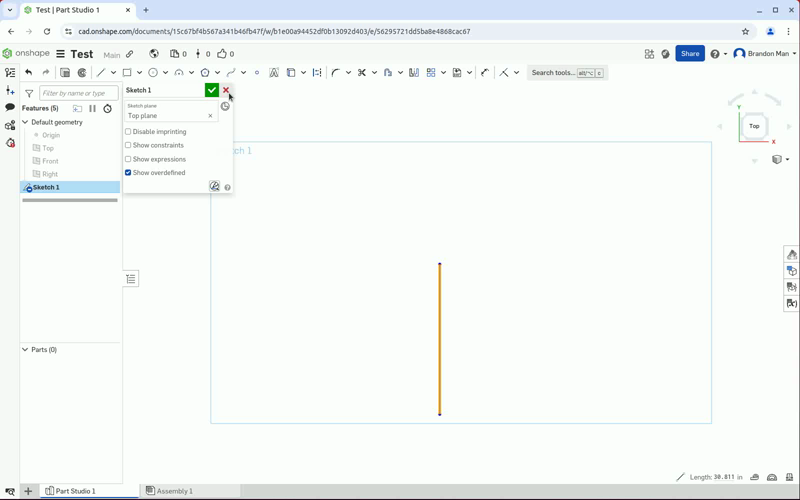
key(shift+h)
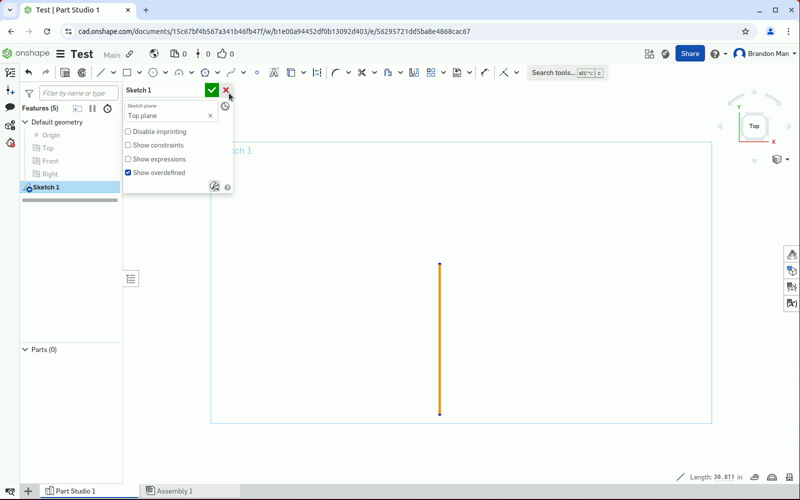
key(shift+s)
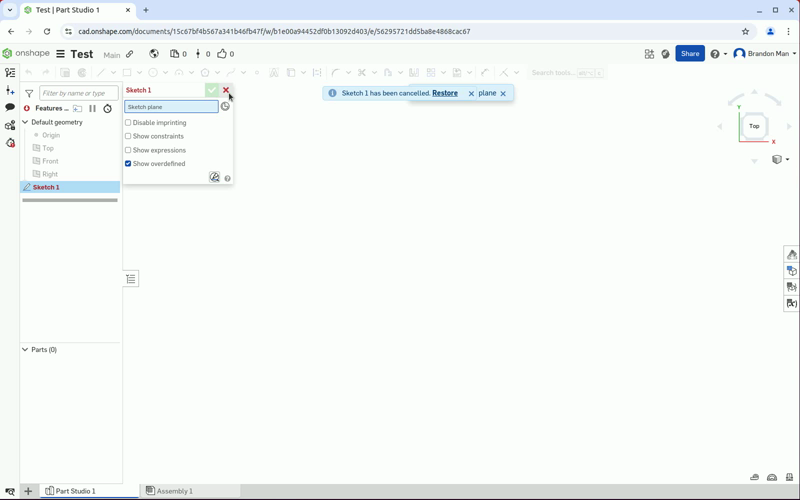
mouse_move(73, 150)
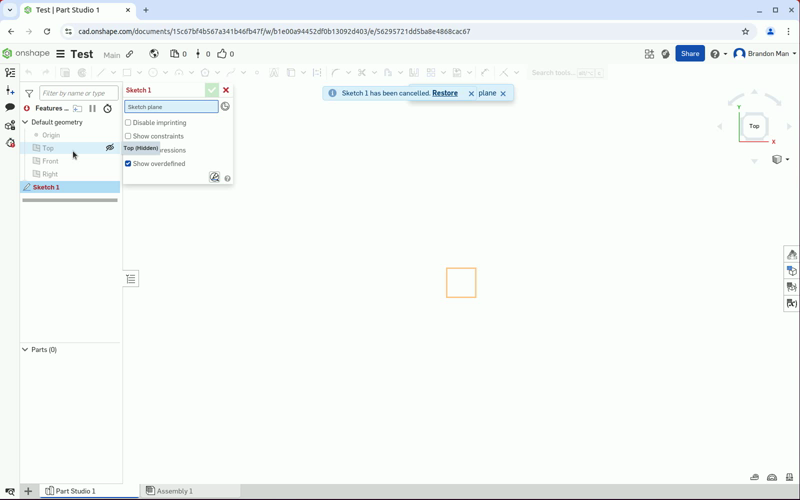
click(73, 150)
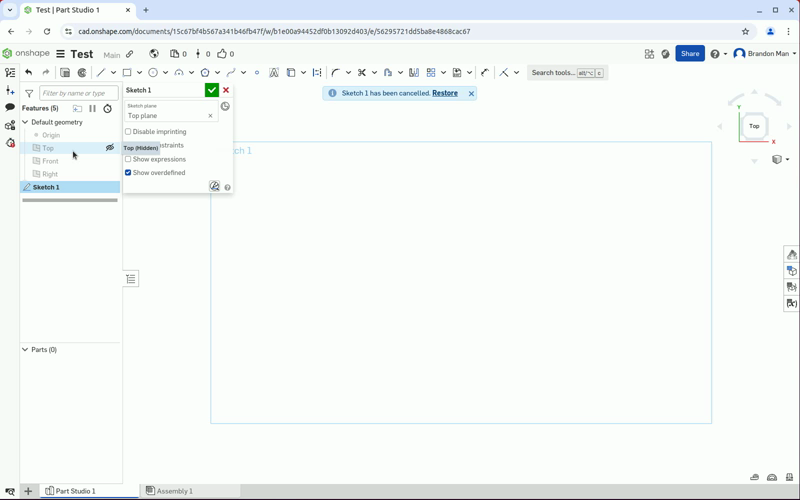
mouse_move(73, 352)
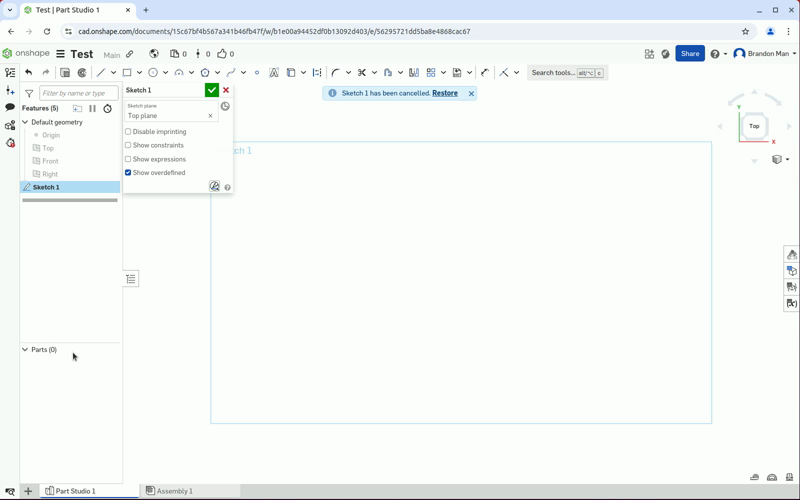
key(y)
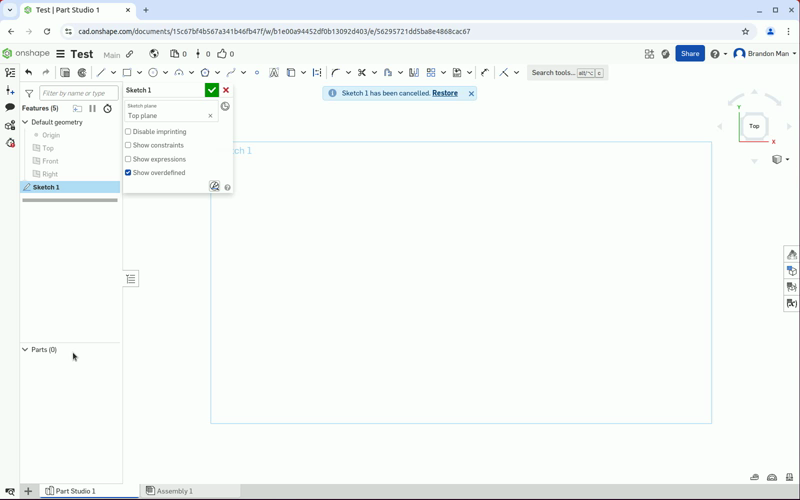
key(l)
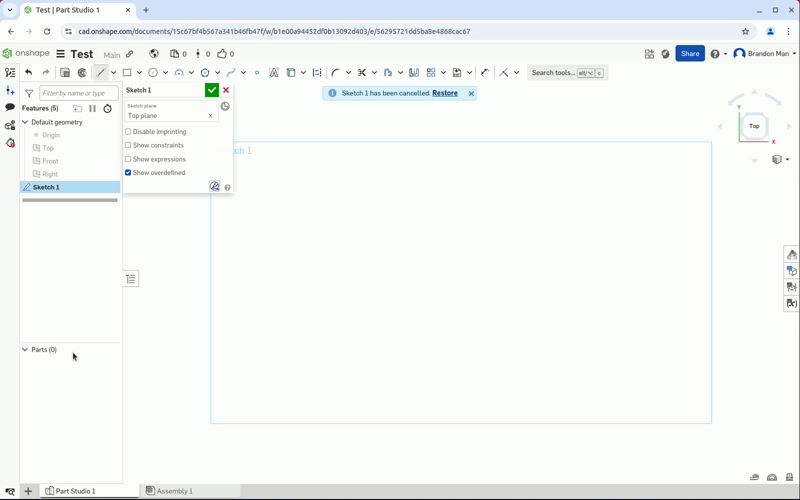
key_down(shift)
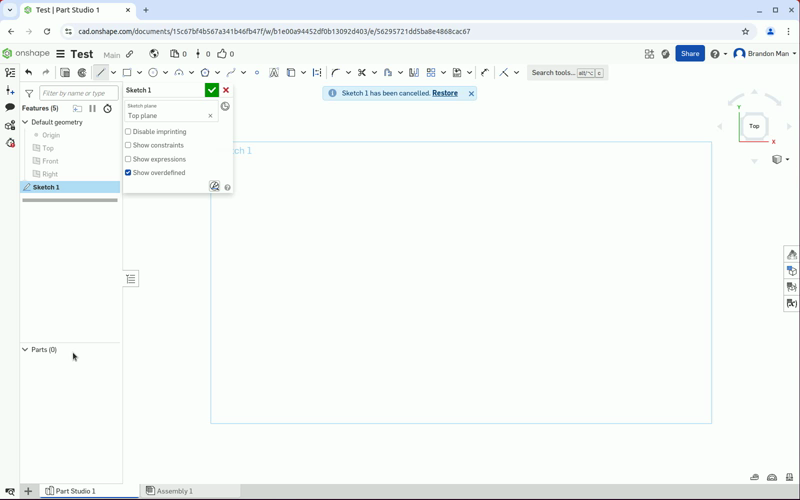
mouse_move(368, 395)
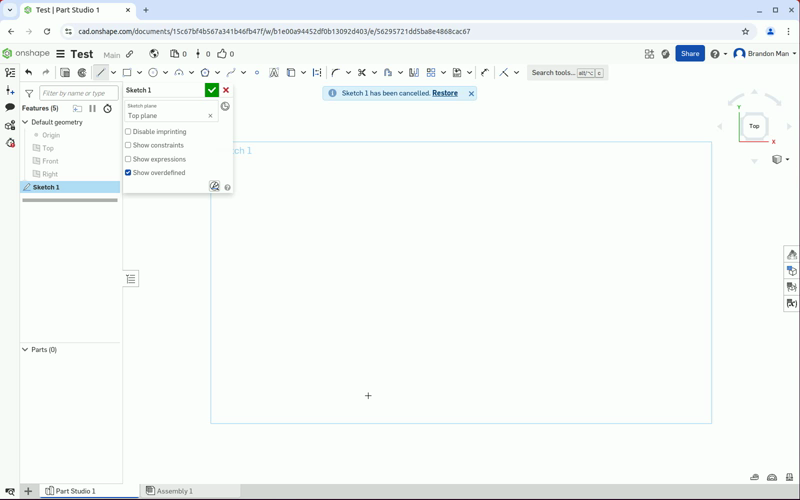
click(368, 395)
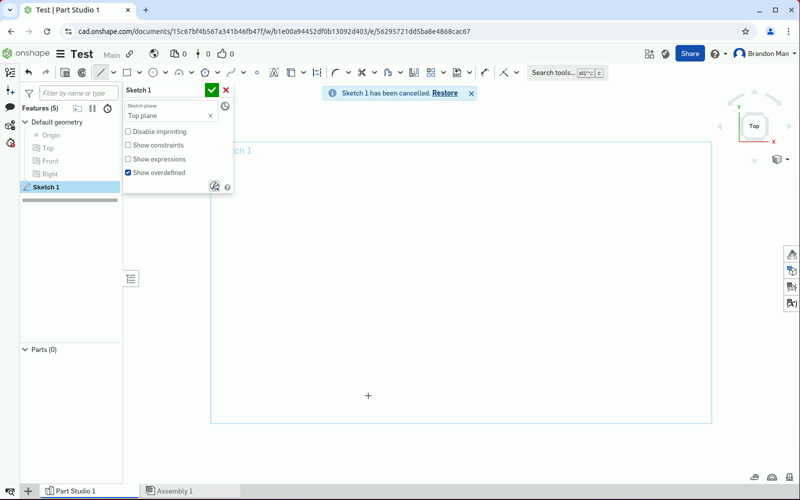
key_up(shift)
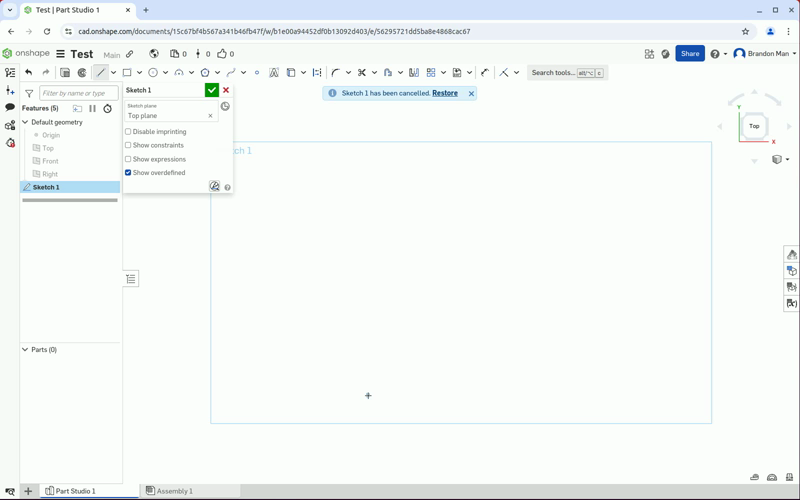
key_down(shift)
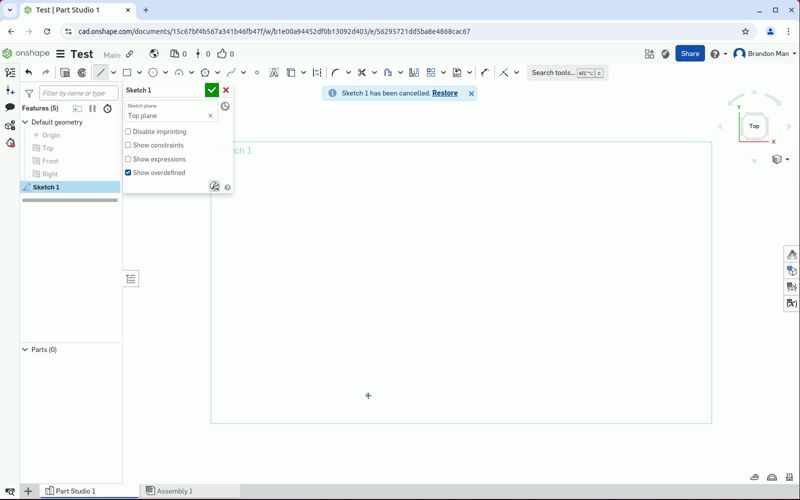
mouse_move(553, 395)
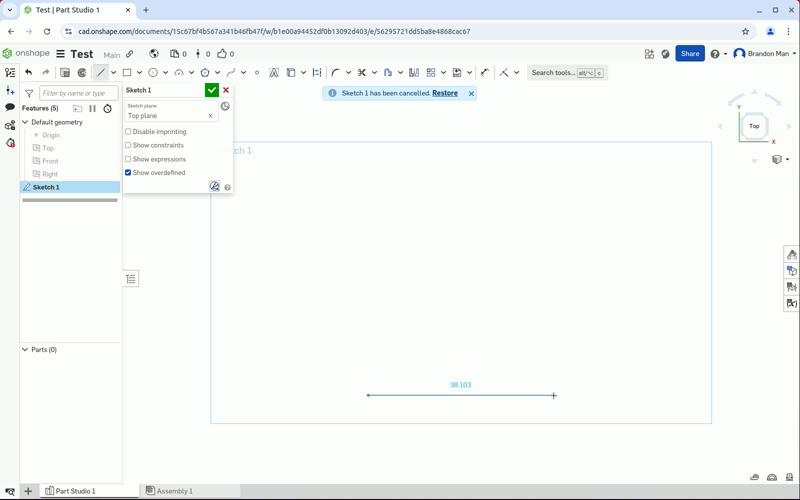
click(553, 395)
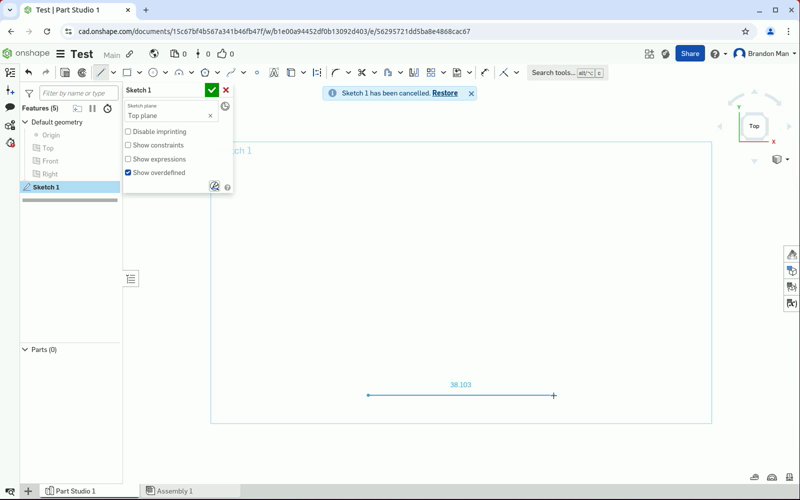
key_up(shift)
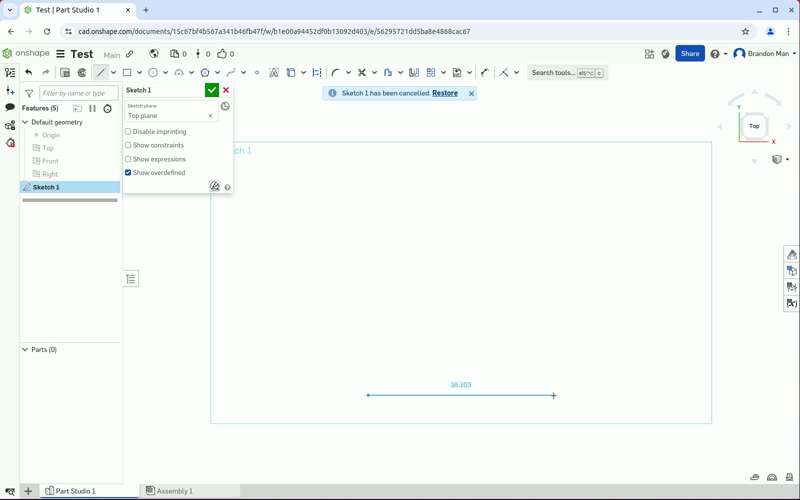
key_down(shift)
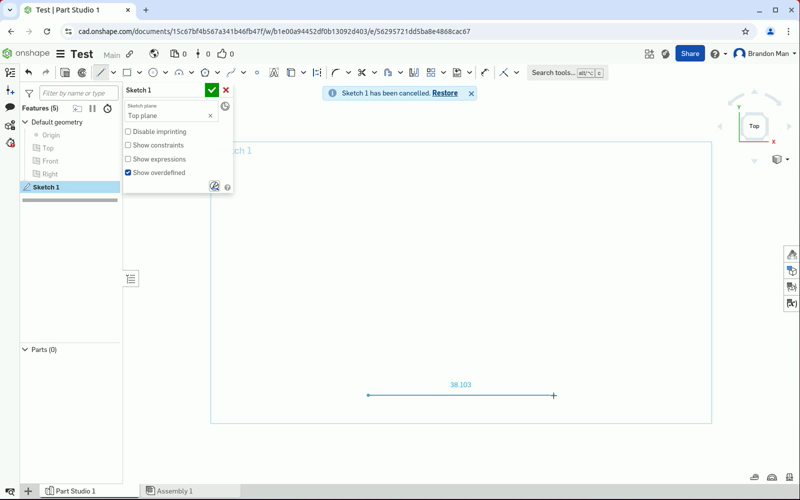
mouse_move(553, 209)
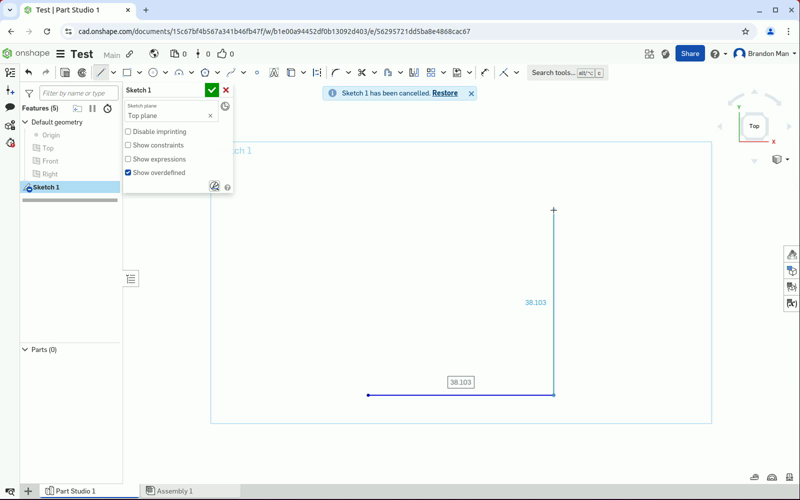
click(553, 209)
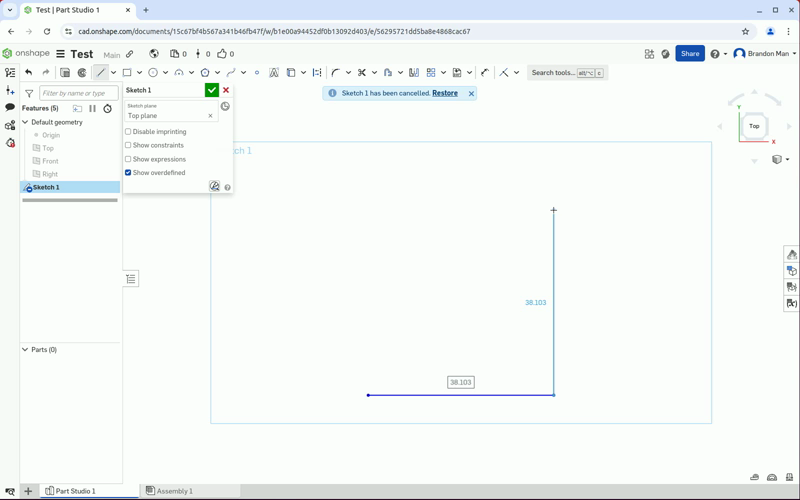
key_up(shift)
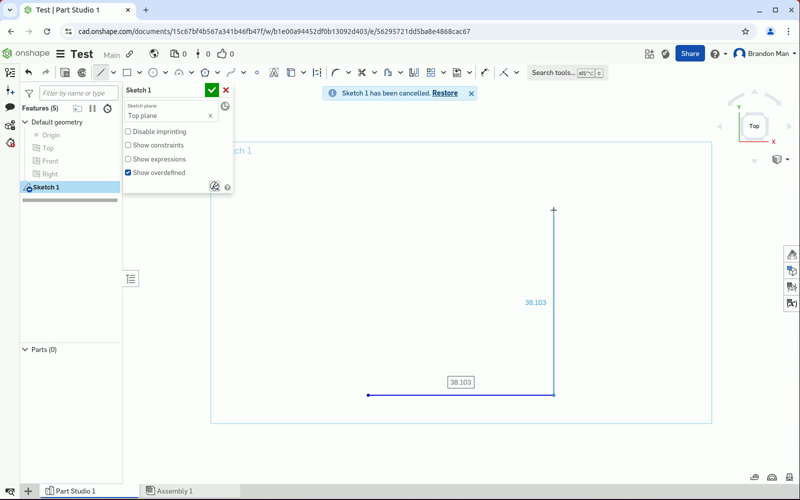
key_down(shift)
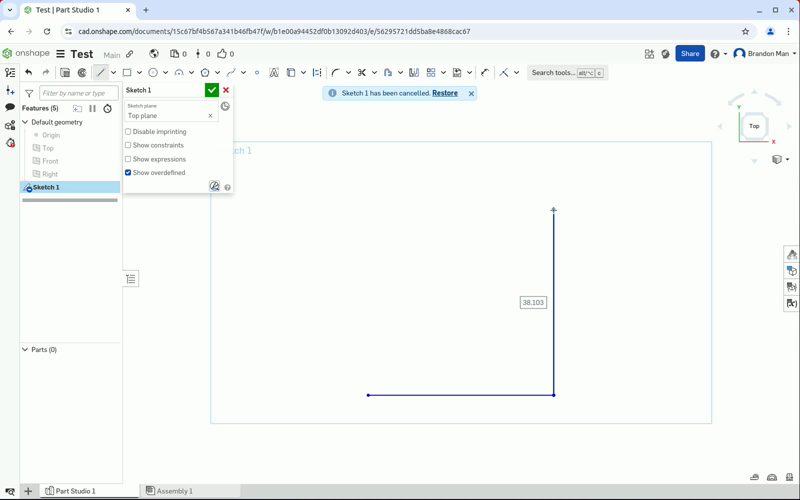
mouse_move(368, 209)
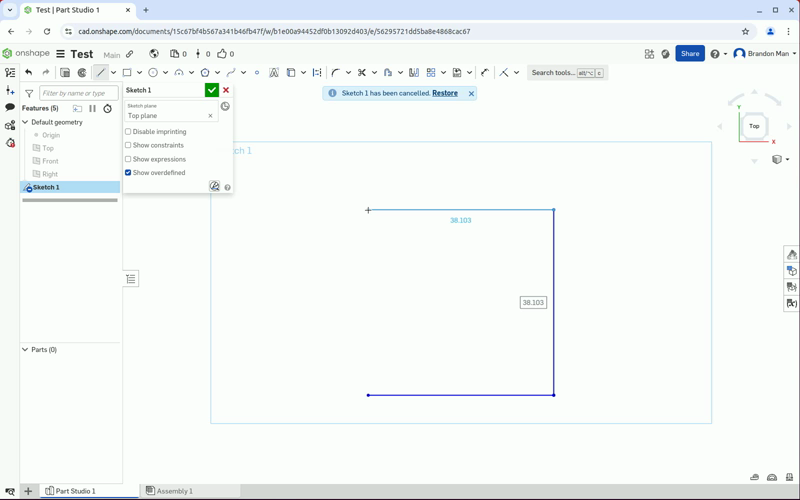
click(368, 209)
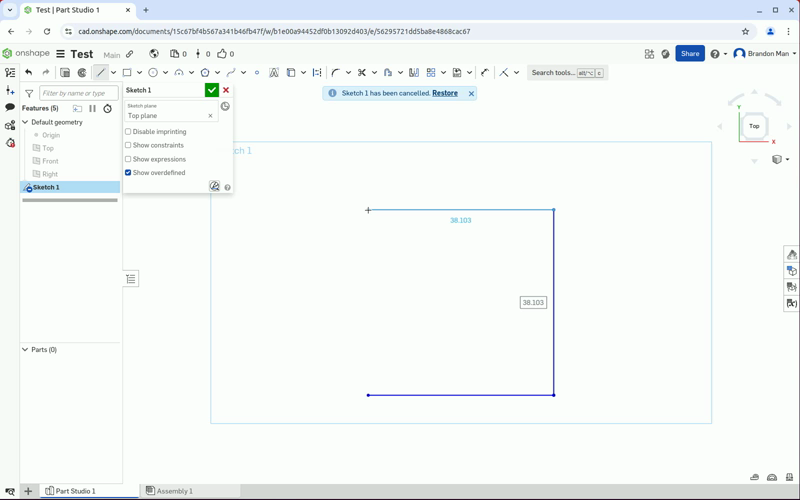
key_up(shift)
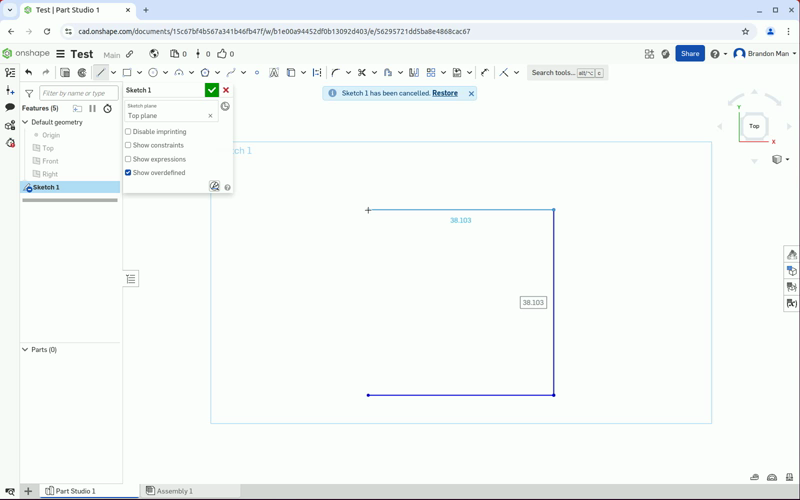
key_down(shift)
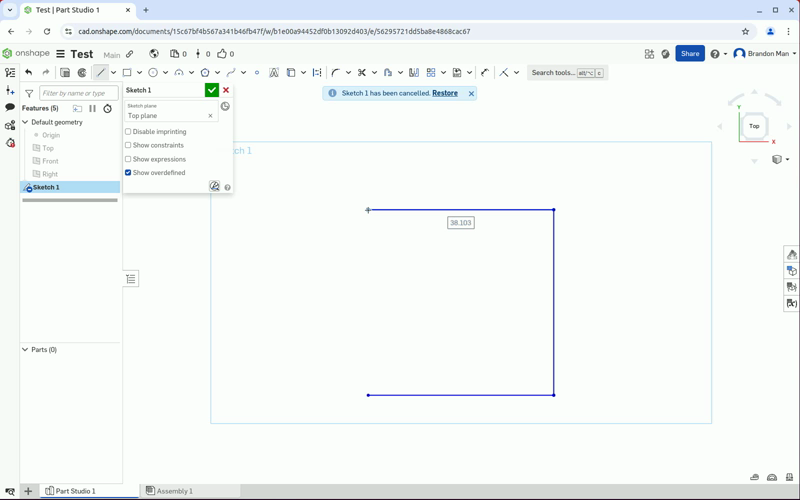
mouse_move(368, 395)
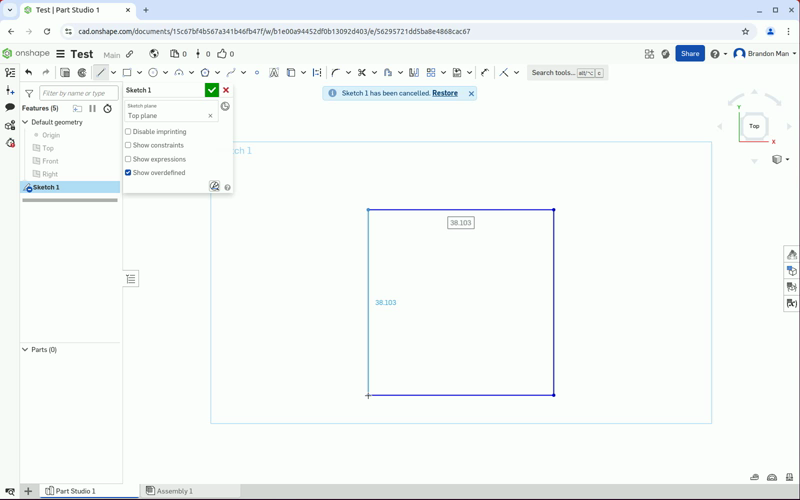
key_up(shift)
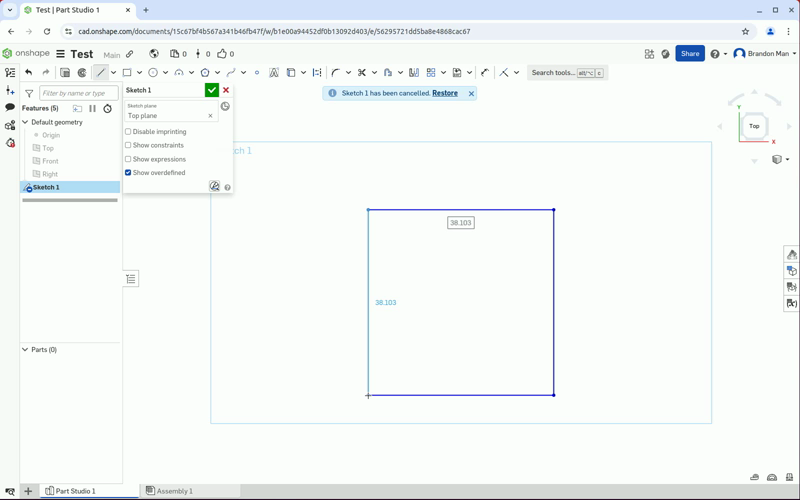
click(368, 395)
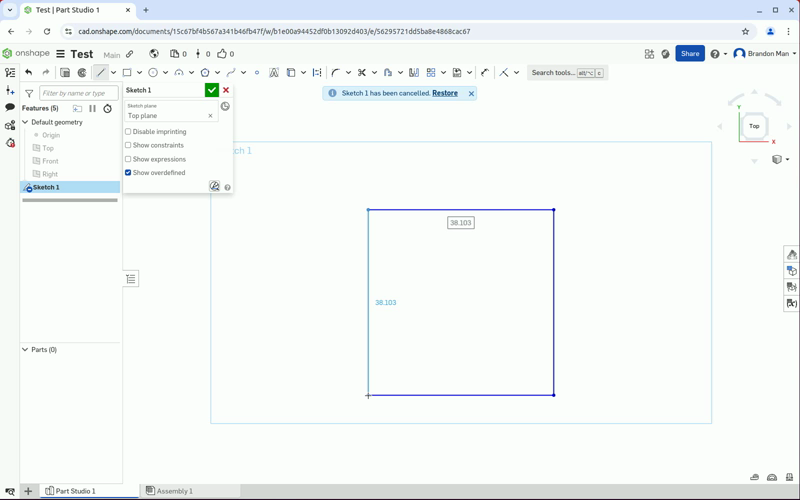
key(esc)
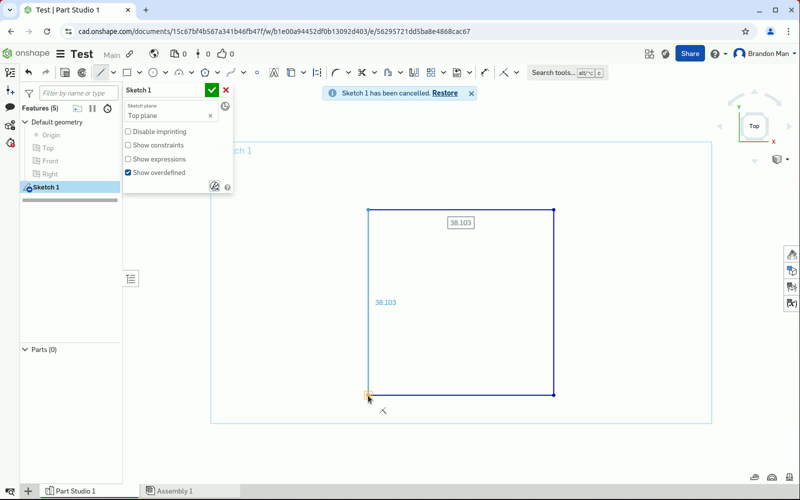
mouse_move(422, 353)
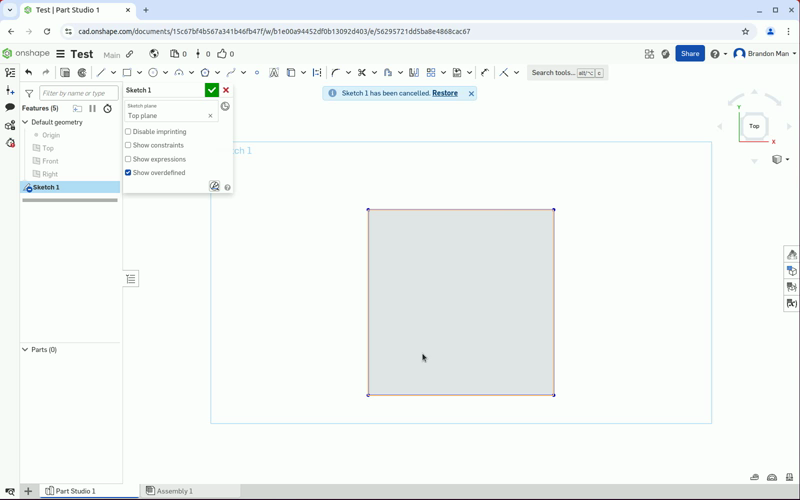
click(422, 353)
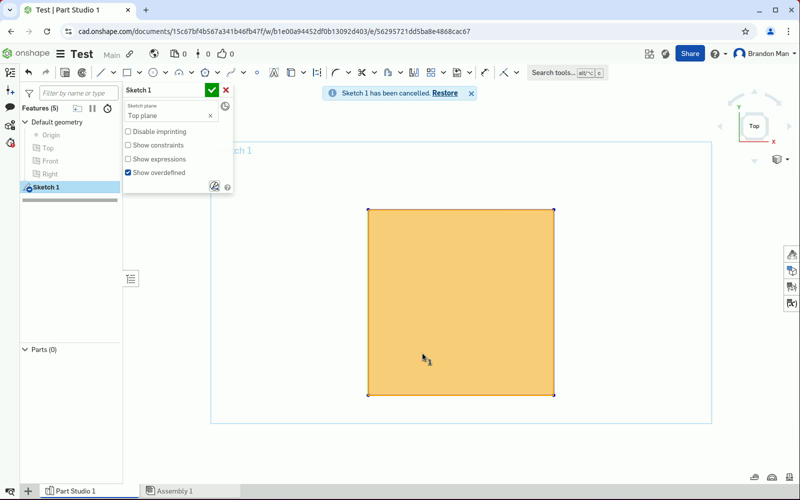
mouse_move(73, 352)
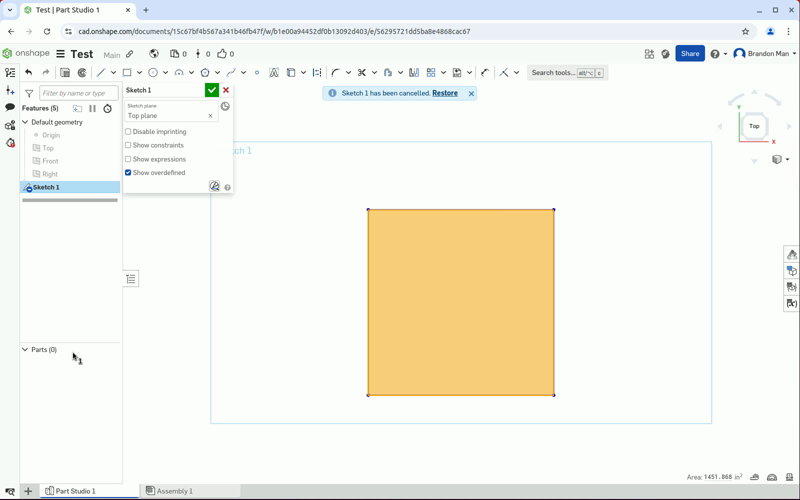
key(shift+y)
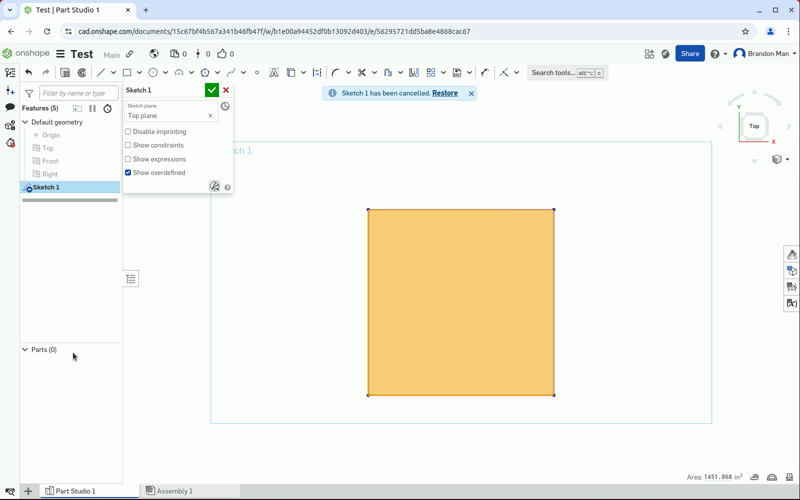
key(shift+e)
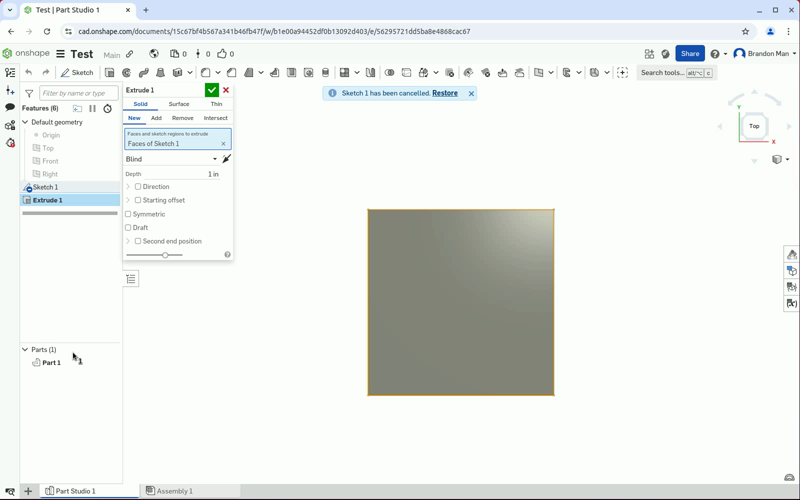
mouse_move(143, 106)
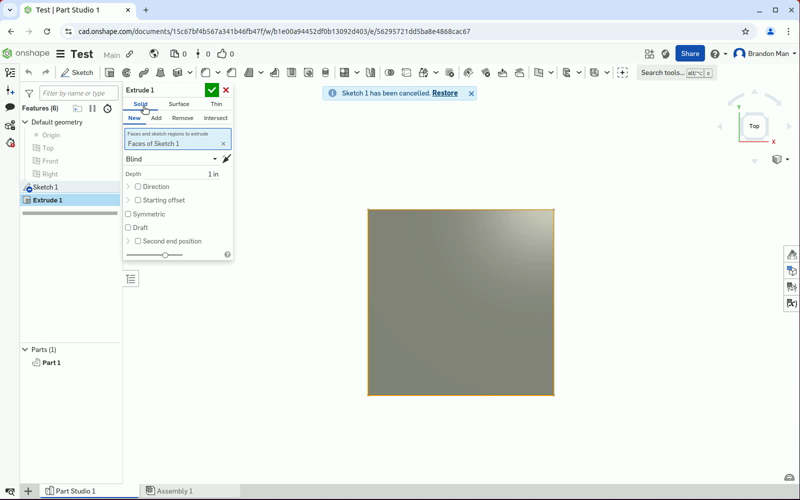
click(143, 106)
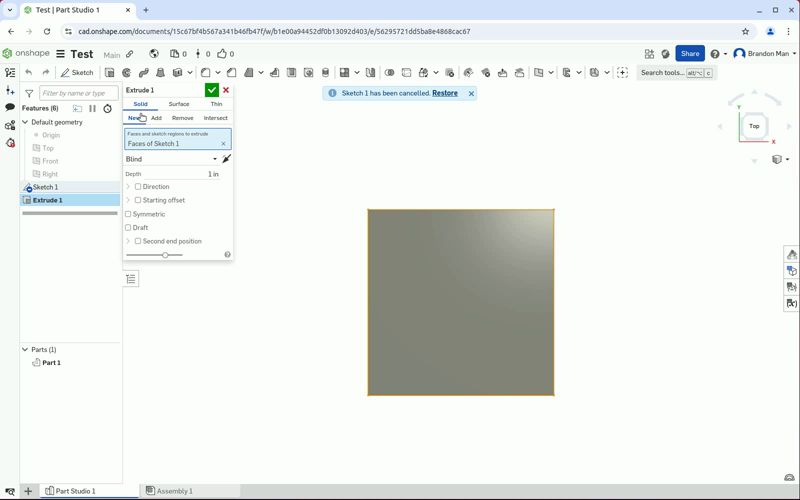
mouse_move(137, 120)
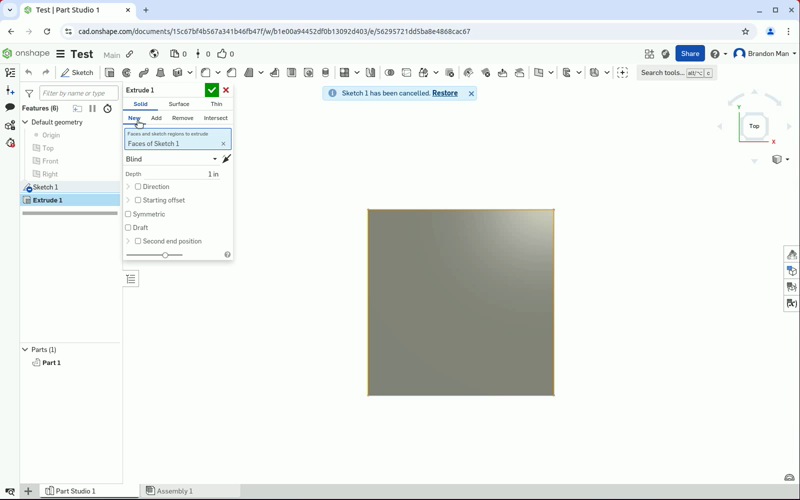
click(137, 120)
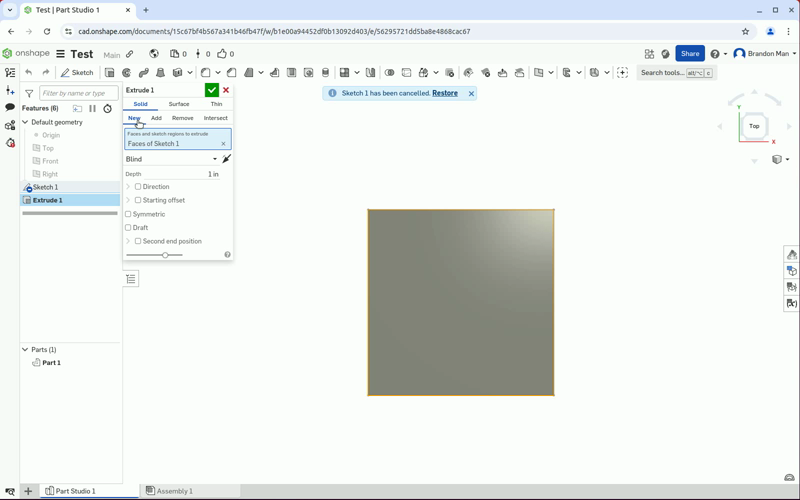
key(tab, 4)
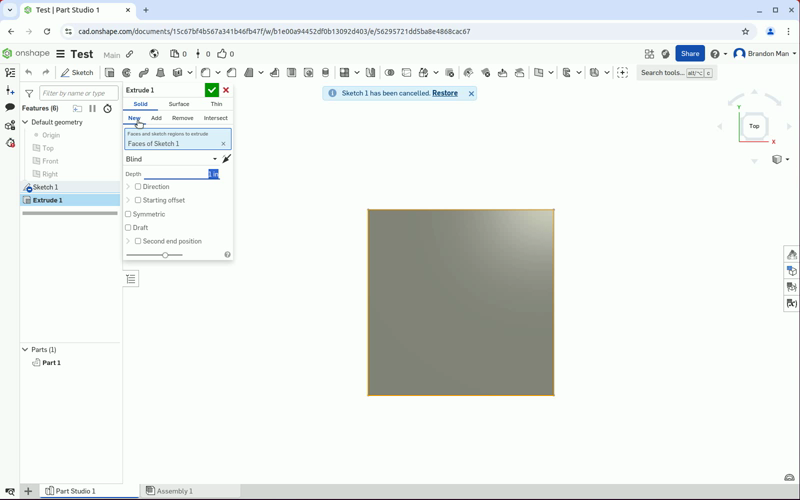
text(1.926)
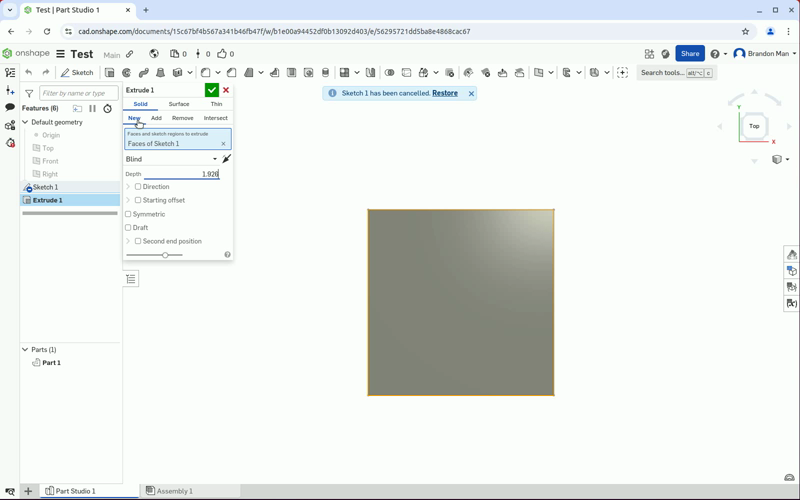
key(enter)
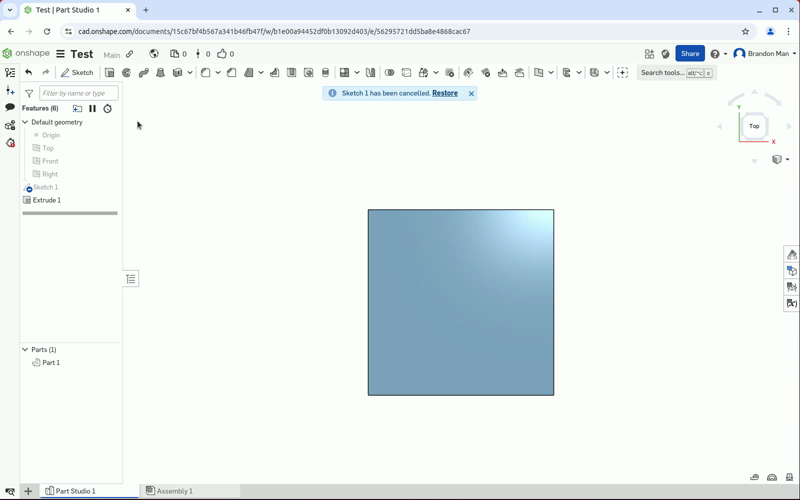
key(shift+h)
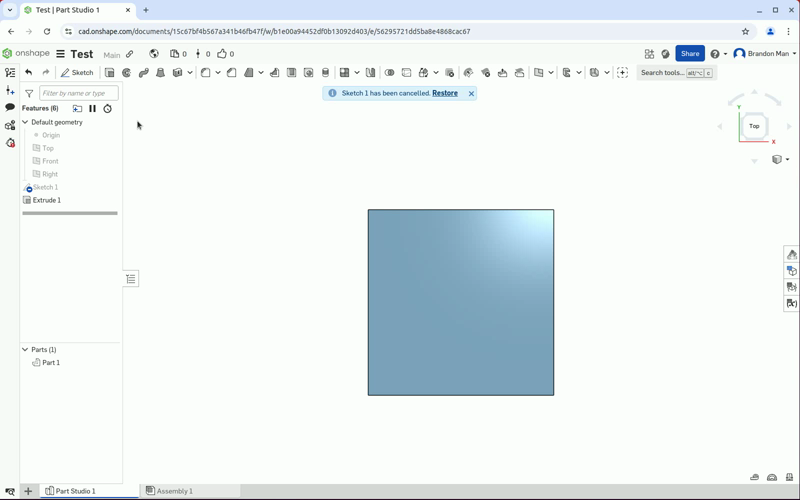
key(shift+h)
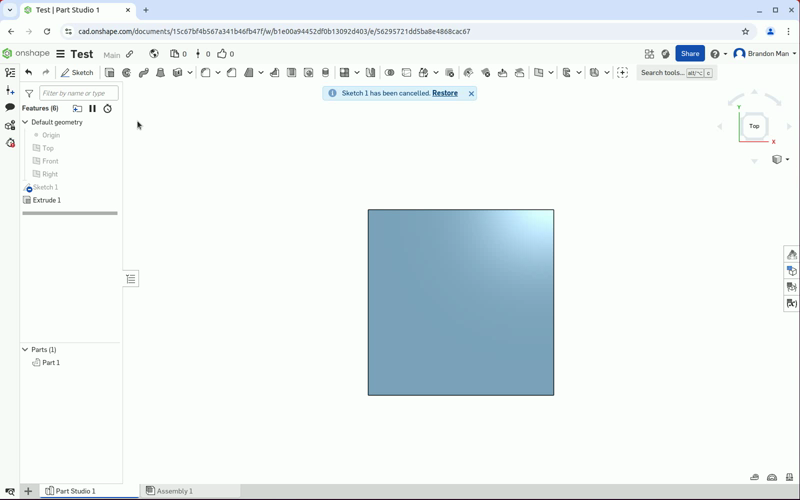
mouse_move(73, 189)
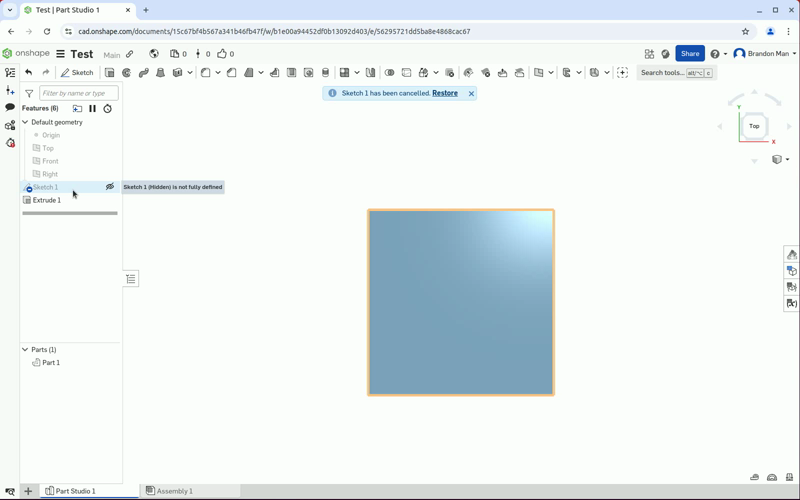
click(73, 189)
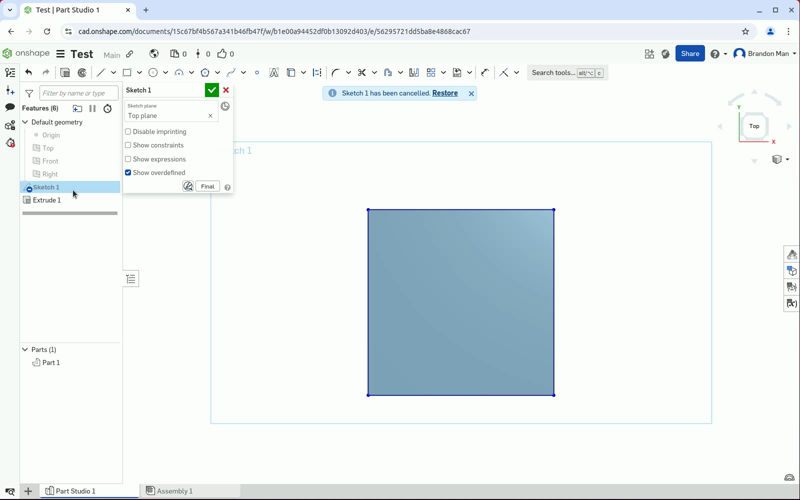
mouse_move(229, 92)
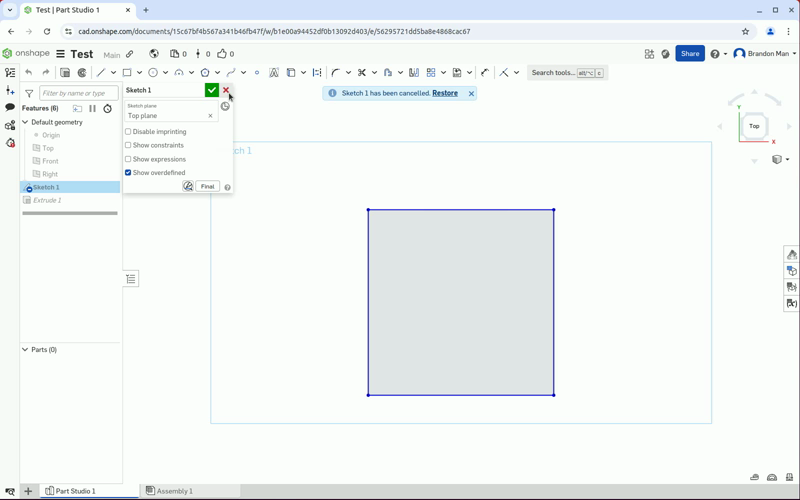
click(229, 92)
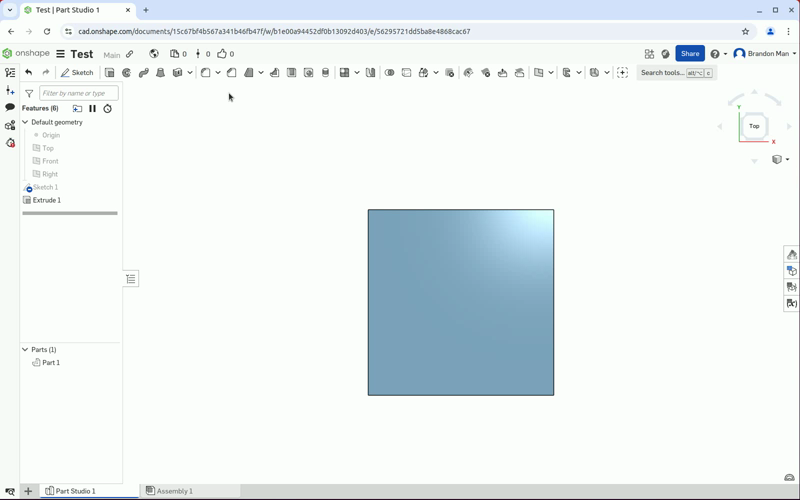
mouse_move(541, 75)
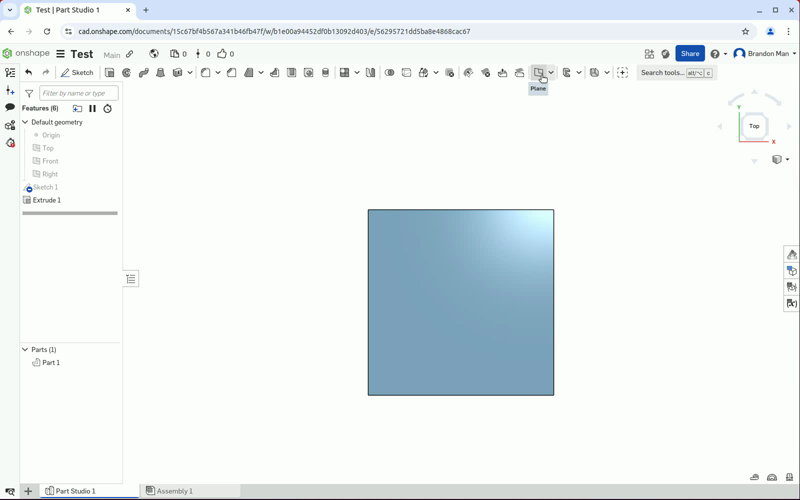
click(541, 75)
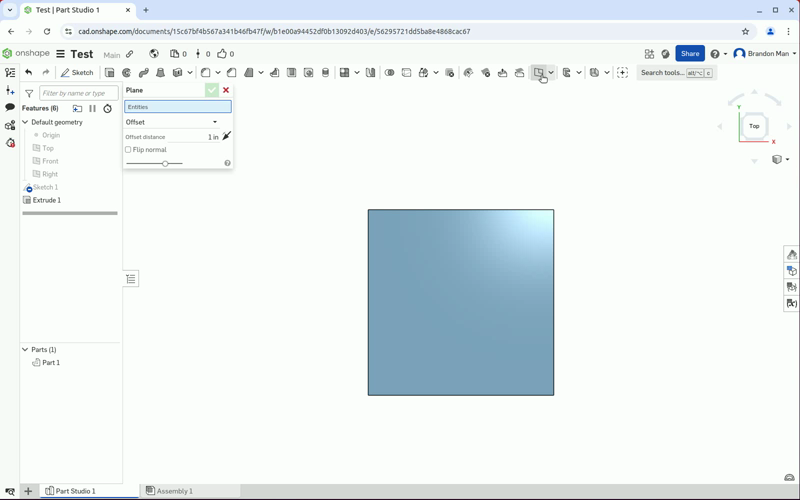
mouse_move(73, 150)
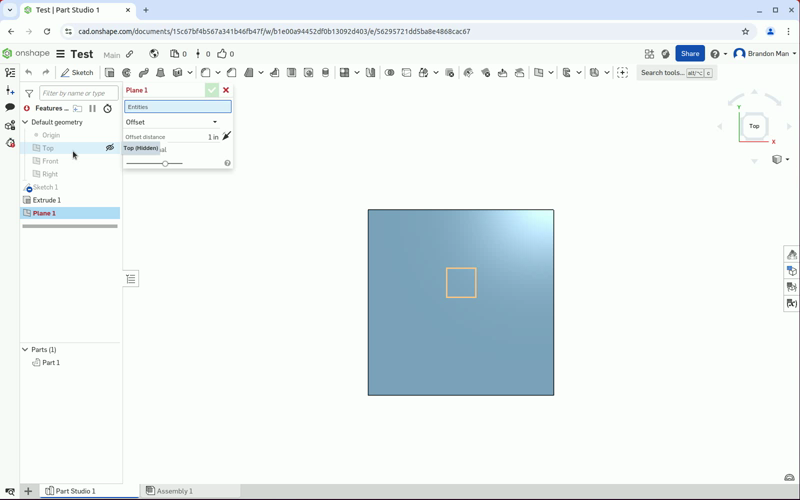
click(73, 150)
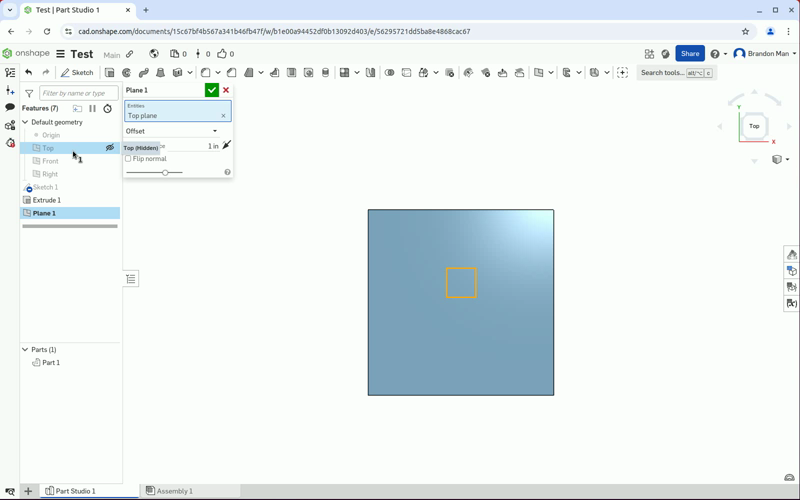
key(tab, 2)
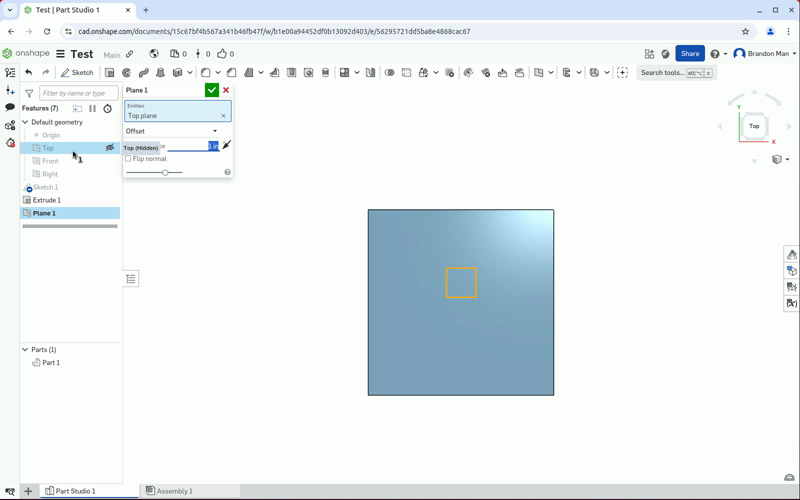
text(1.91)
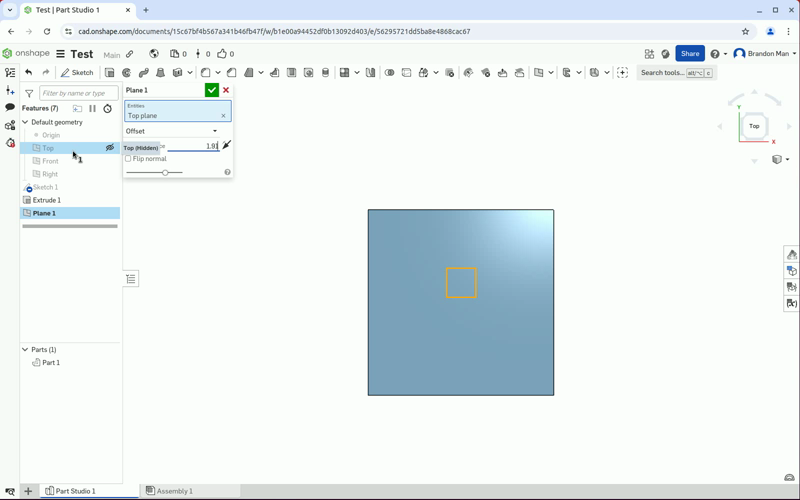
key(enter, 2)
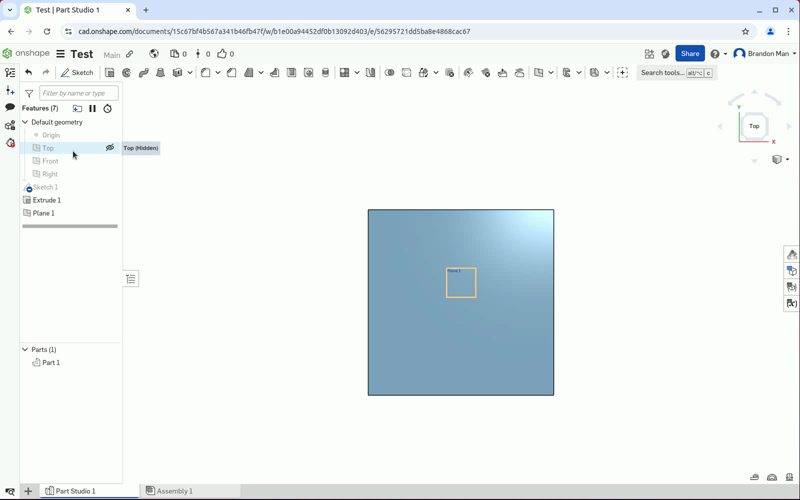
key(shift+s)
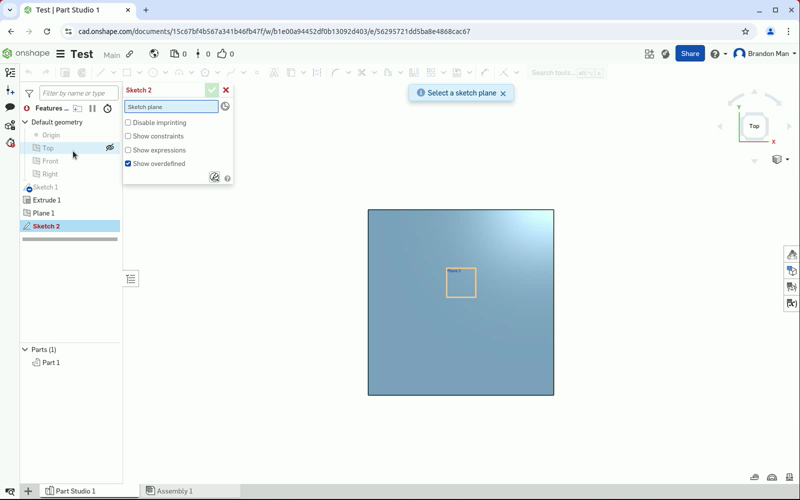
mouse_move(73, 215)
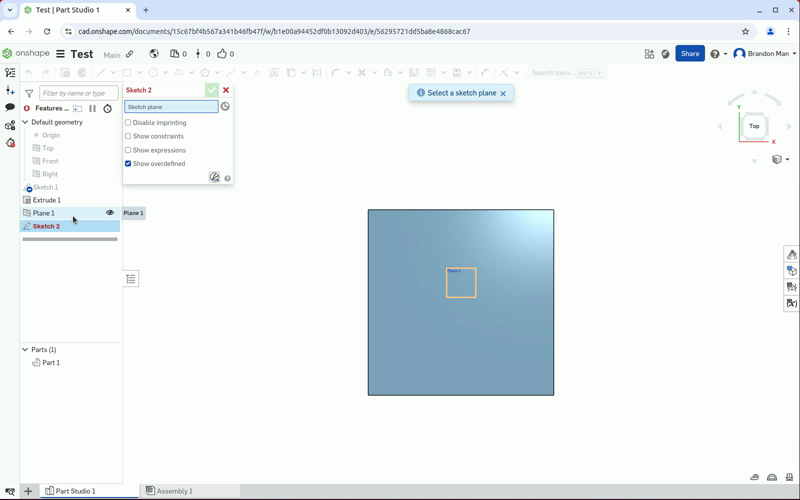
click(73, 215)
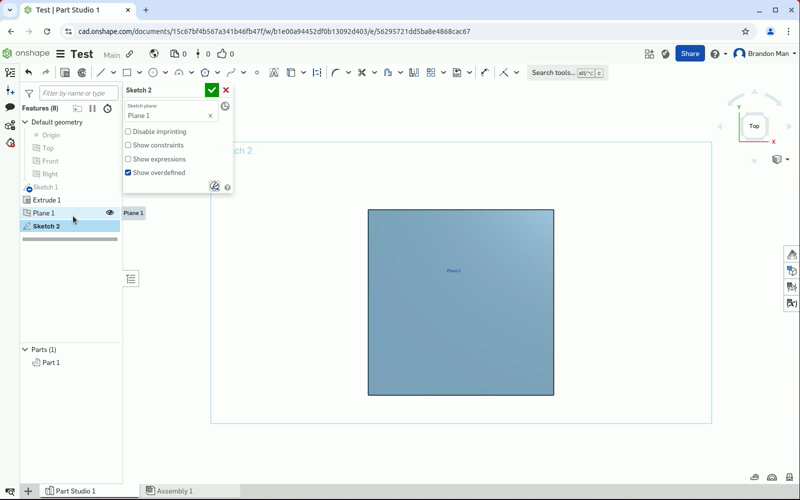
mouse_move(73, 352)
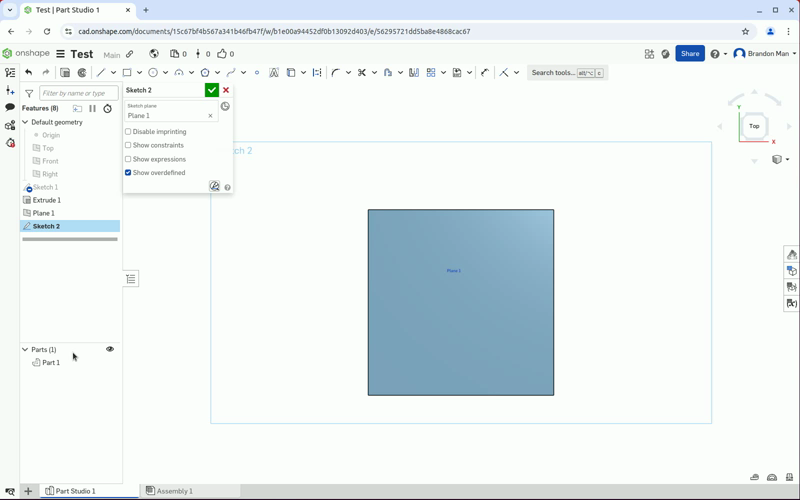
key(y)
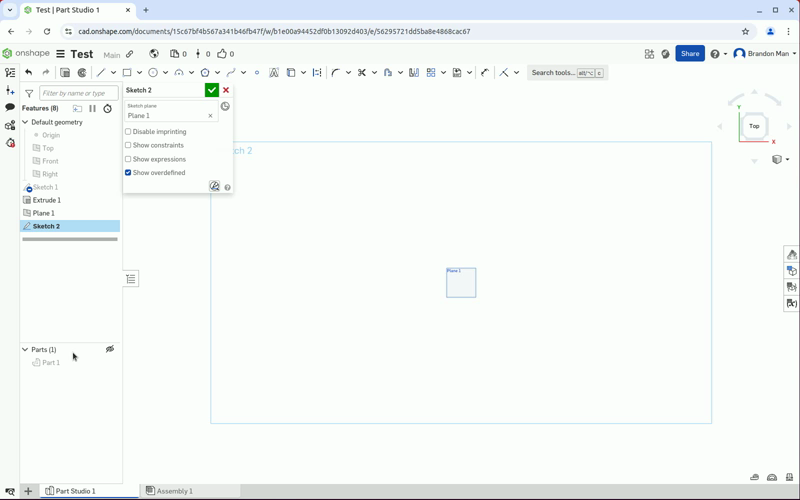
key(l)
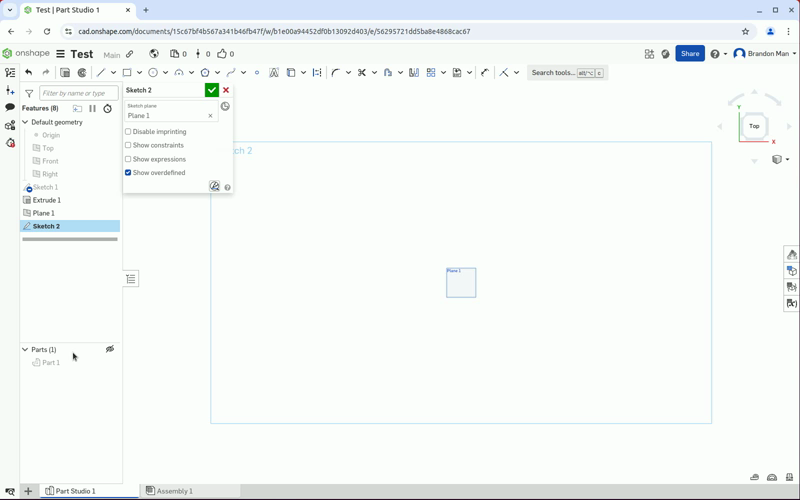
key_down(shift)
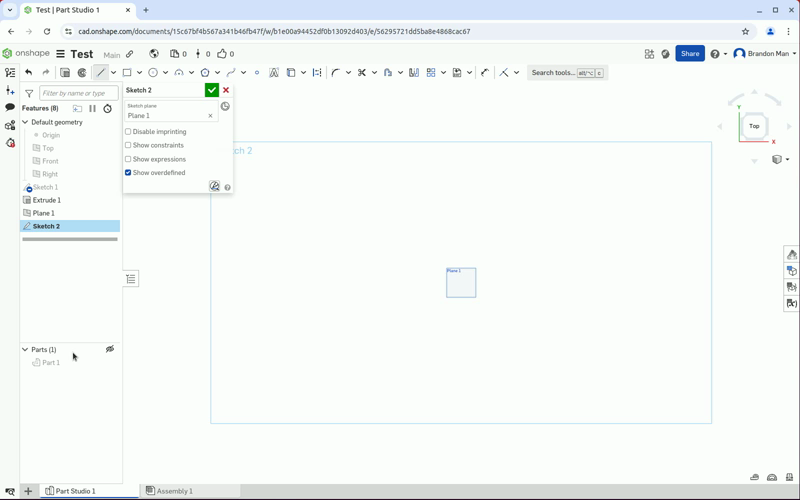
mouse_move(374, 315)
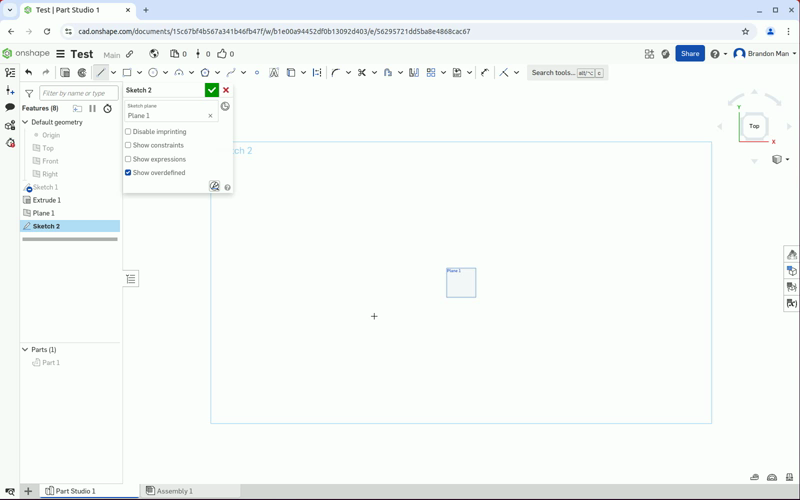
click(374, 315)
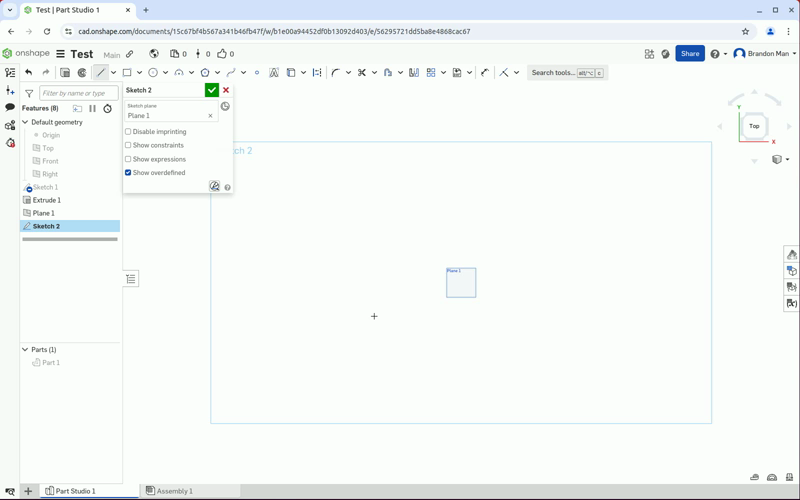
key_up(shift)
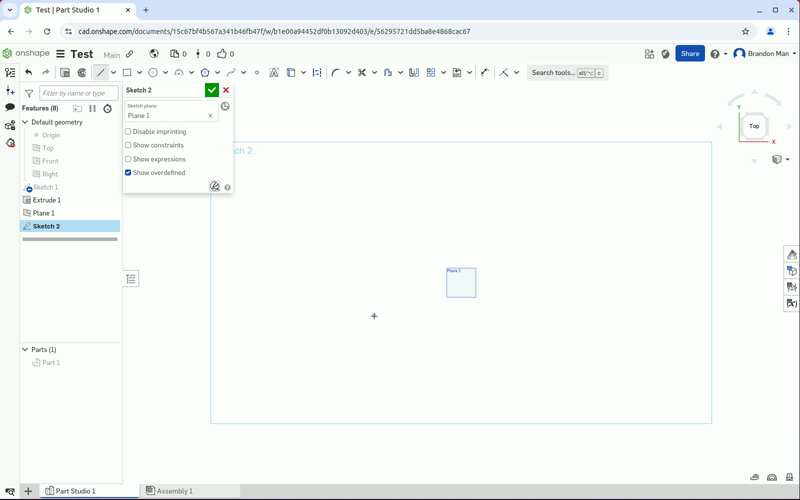
key_down(shift)
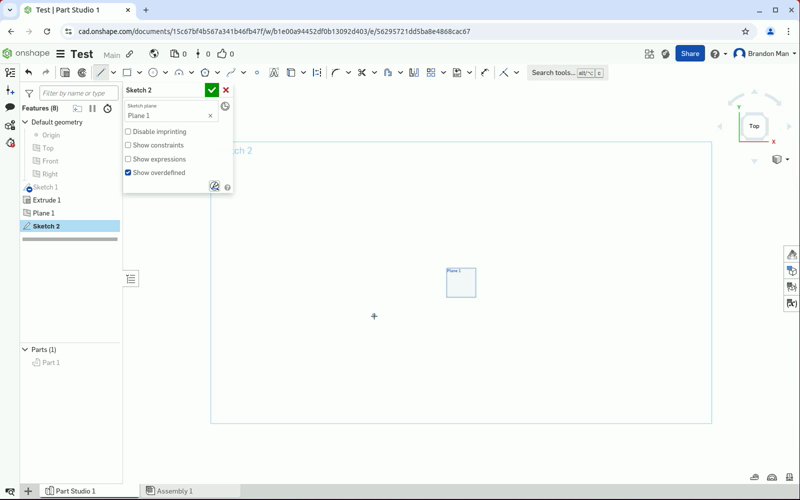
mouse_move(447, 391)
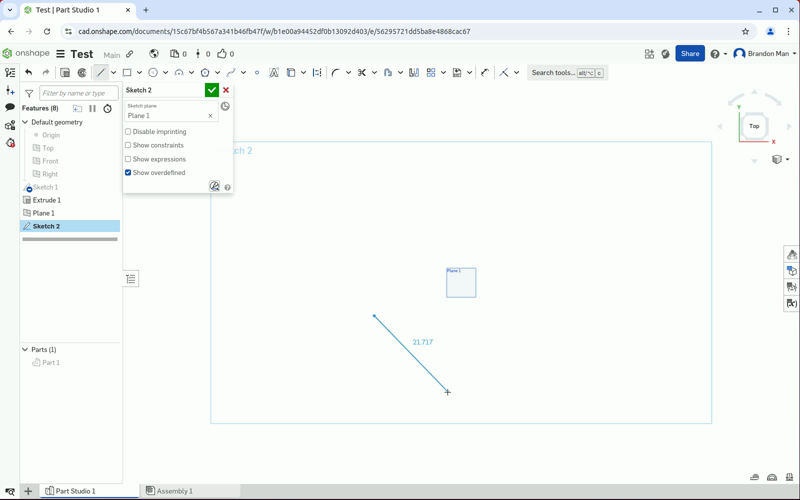
click(447, 391)
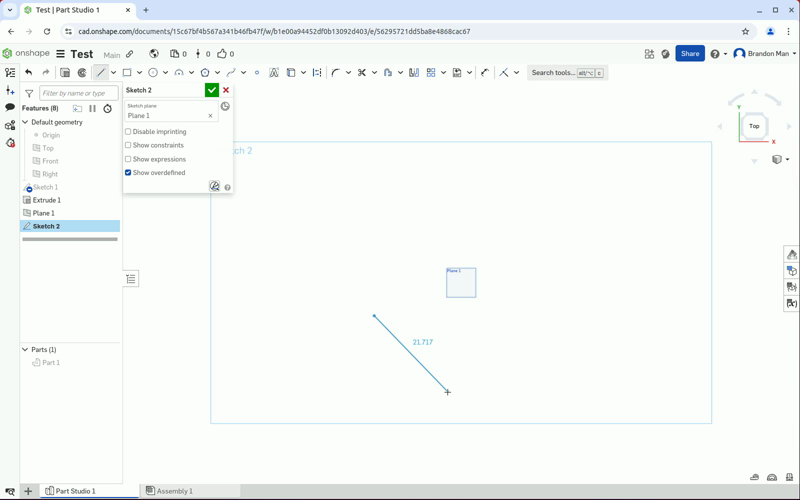
key_up(shift)
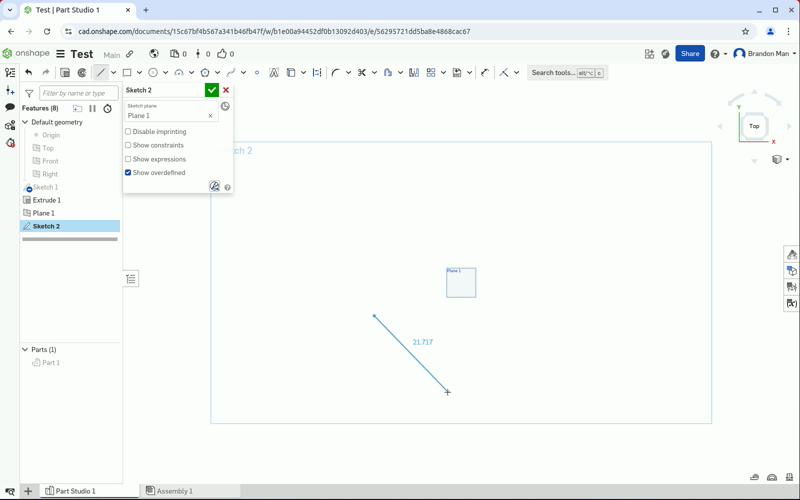
key_down(shift)
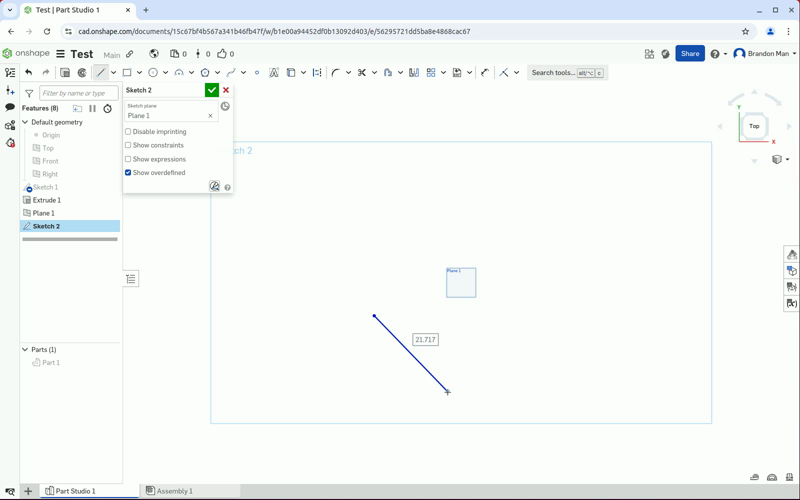
mouse_move(477, 391)
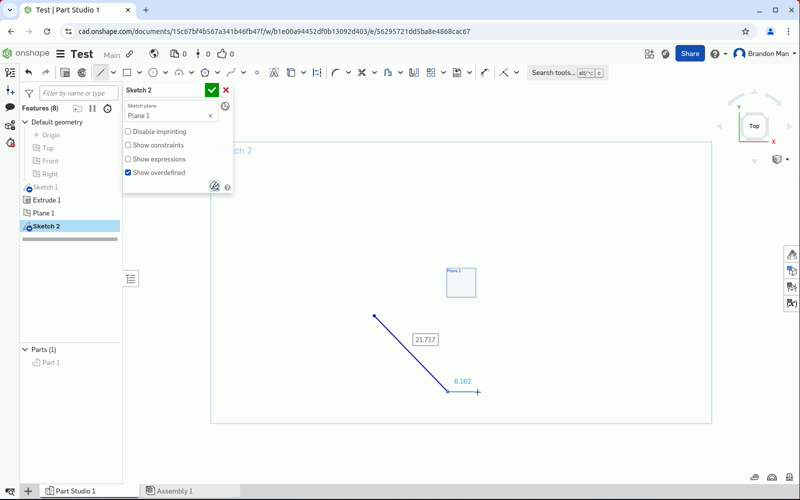
mouse_move(455, 384)
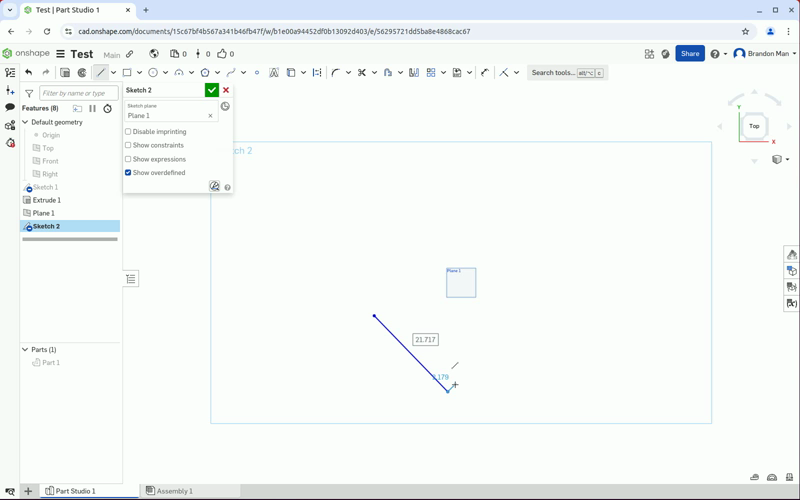
click(455, 384)
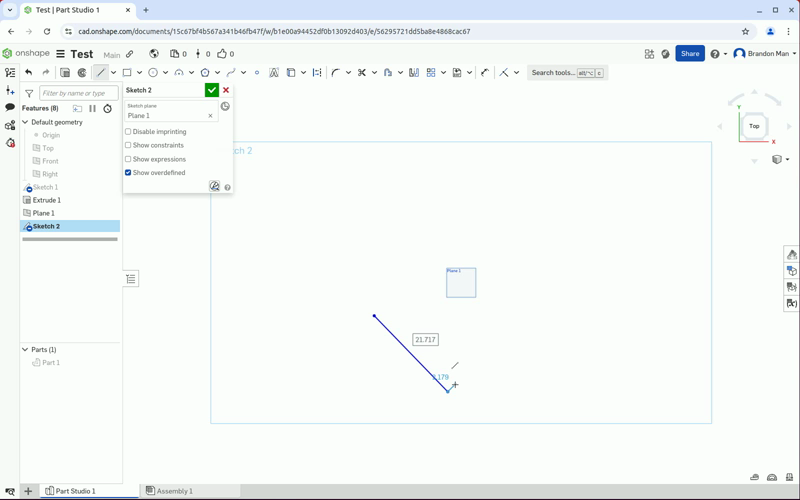
key_up(shift)
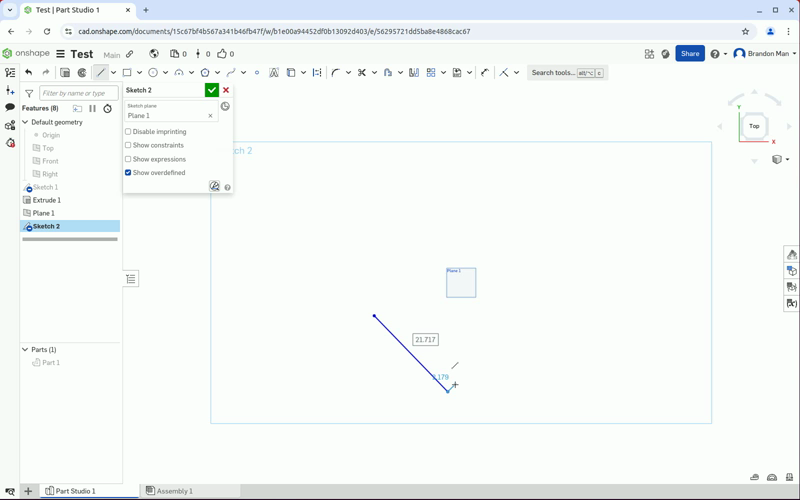
key_down(shift)
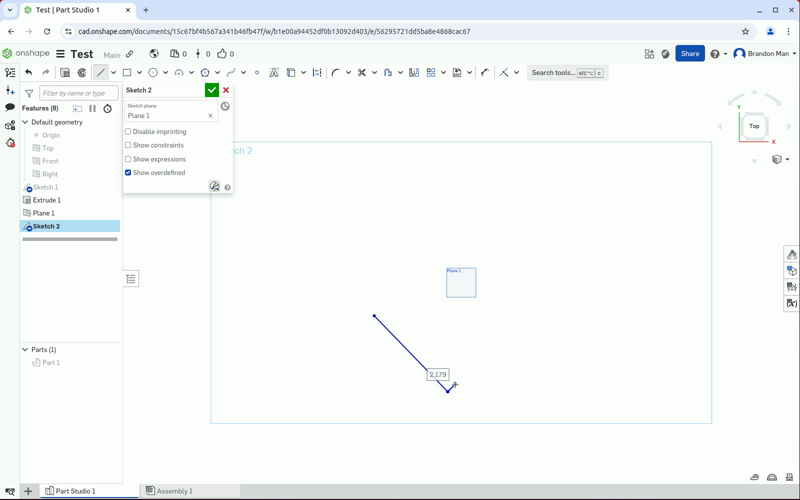
mouse_move(381, 309)
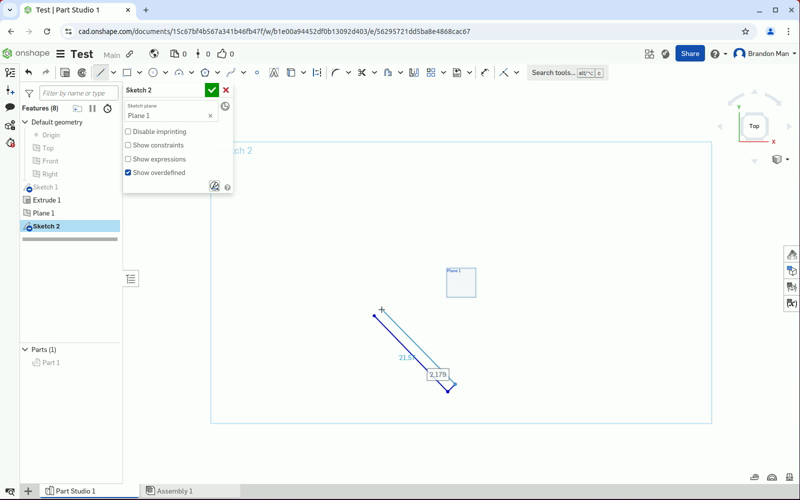
click(381, 309)
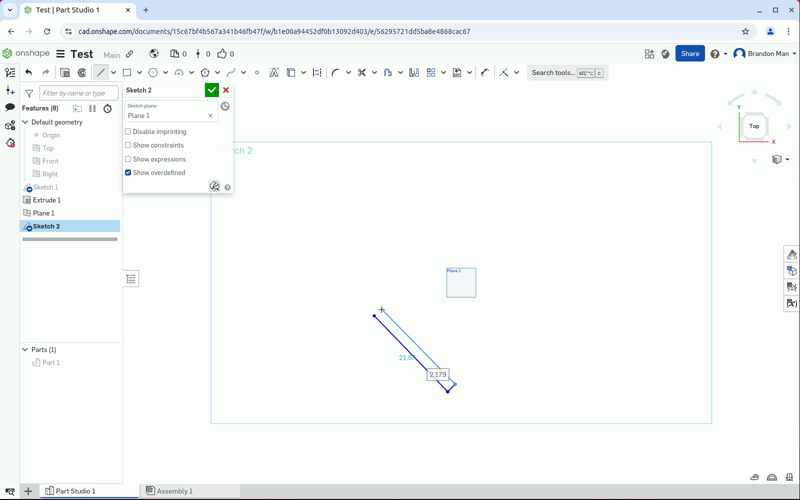
key_up(shift)
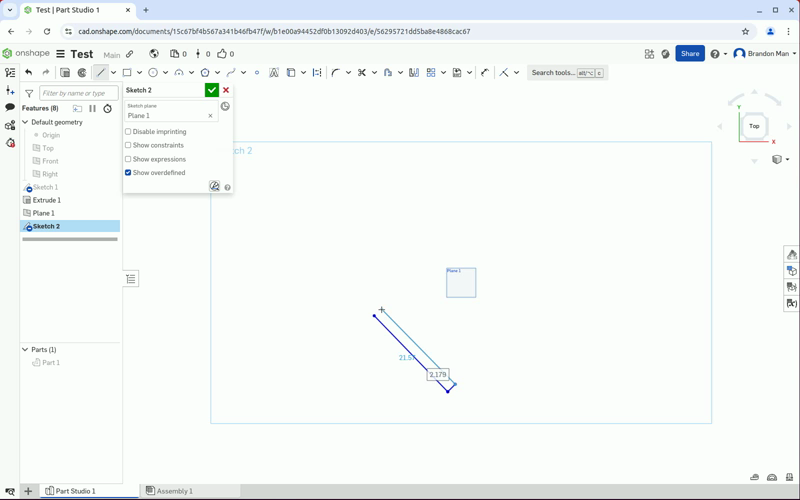
mouse_move(411, 309)
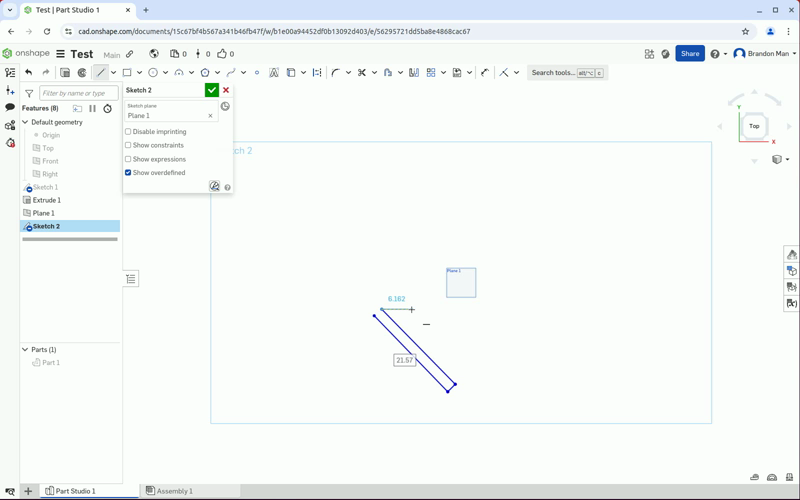
key_down(shift)
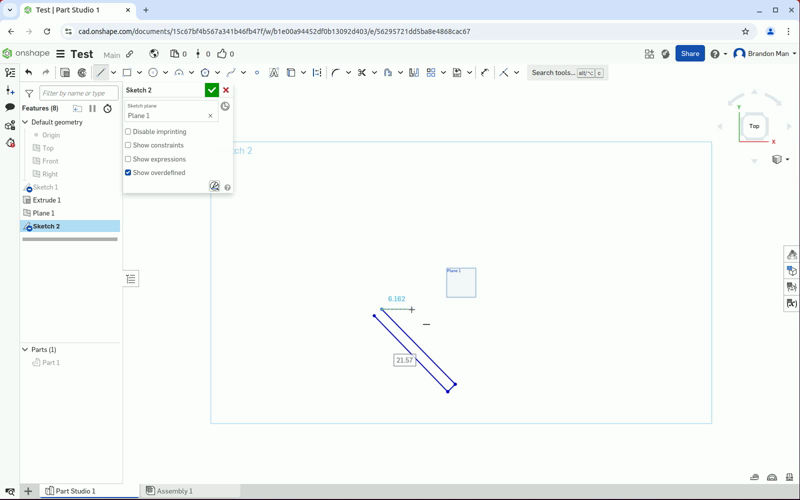
mouse_move(374, 315)
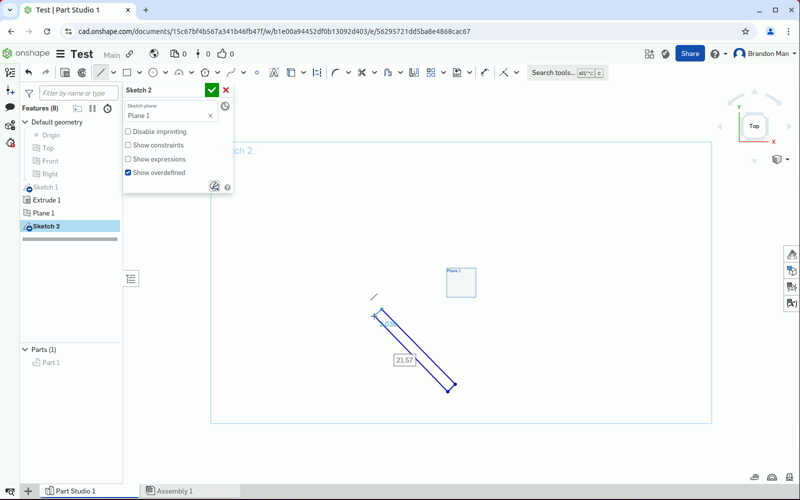
key_up(shift)
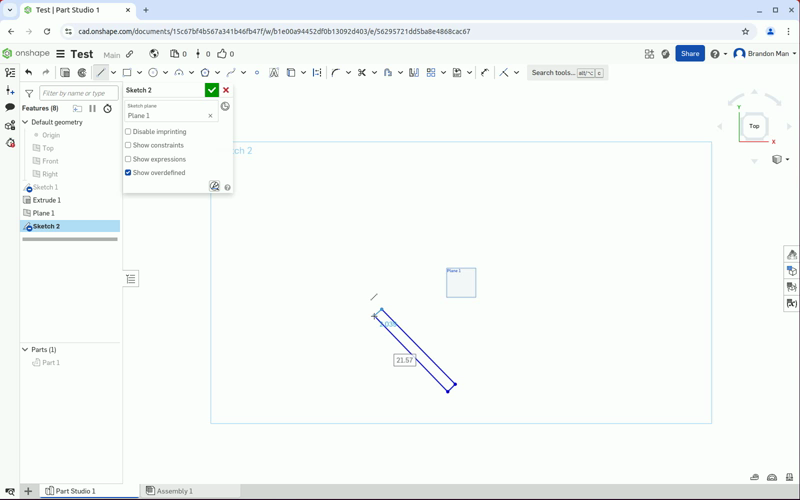
click(374, 315)
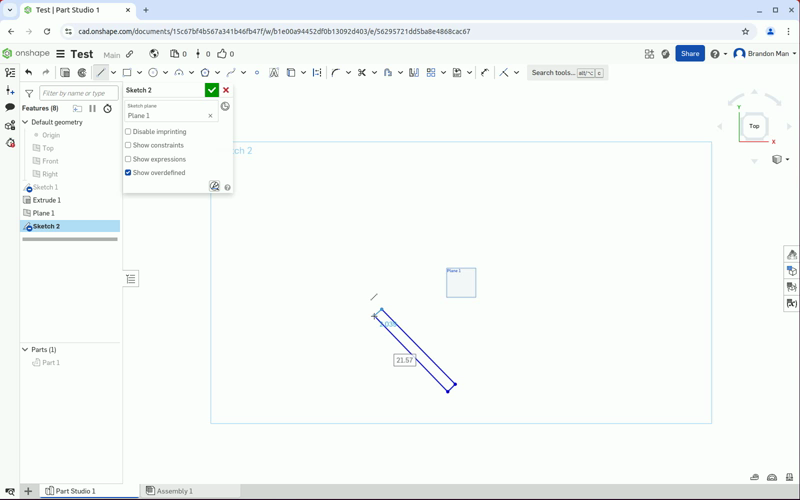
key(esc)
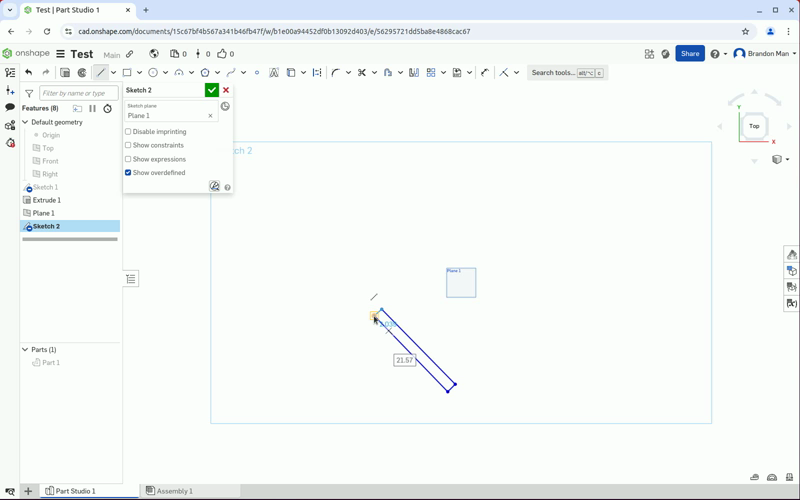
mouse_move(445, 381)
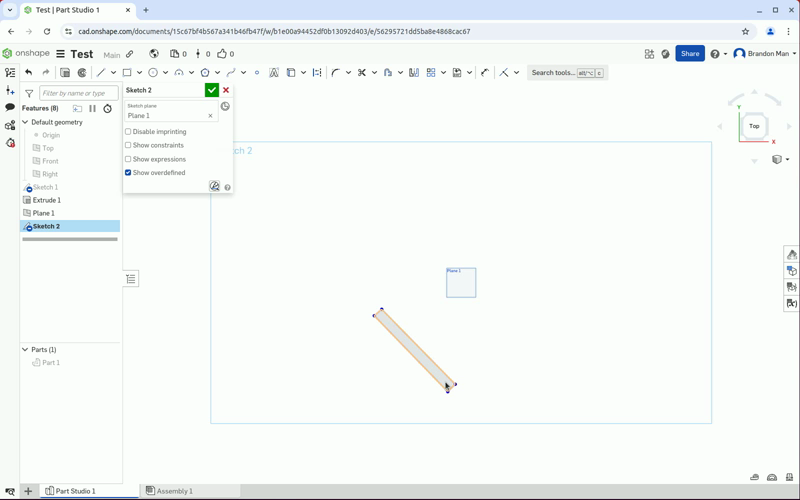
scroll(6)
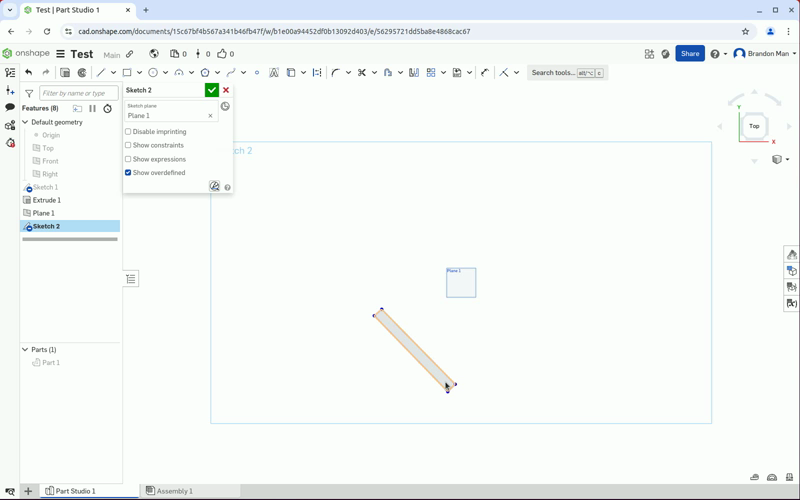
scroll(6)
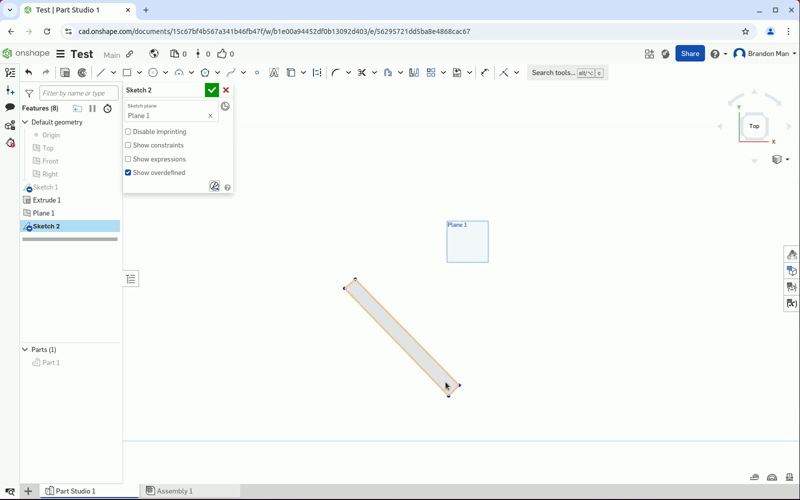
scroll(6)
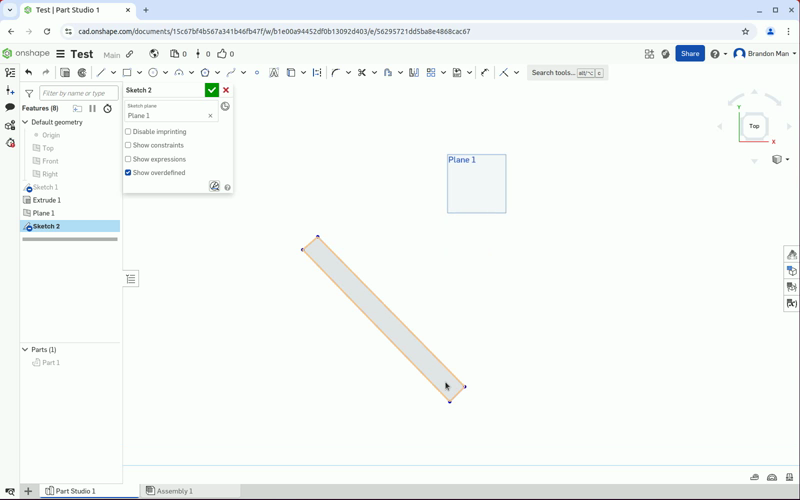
scroll(6)
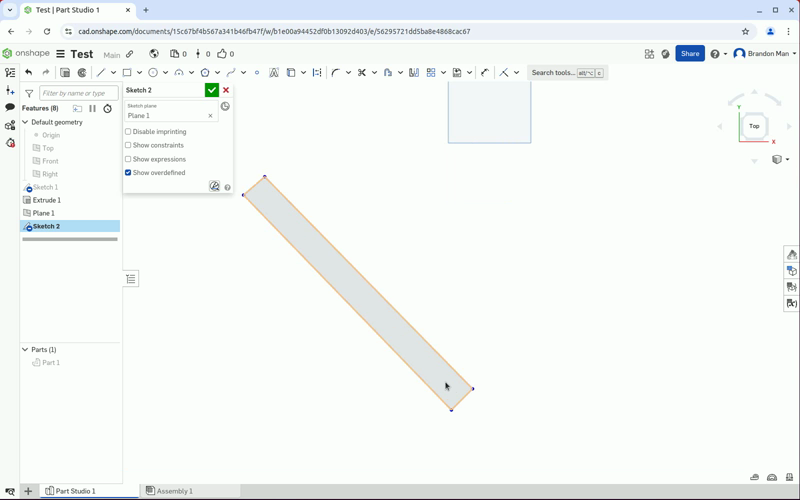
scroll(6)
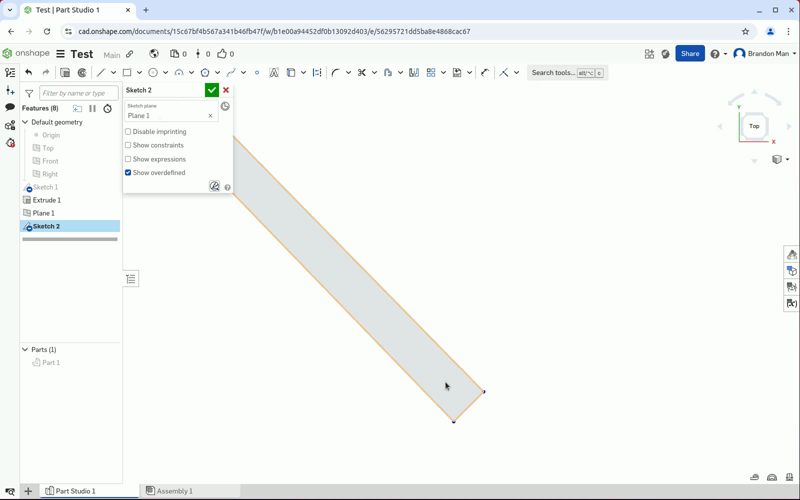
scroll(6)
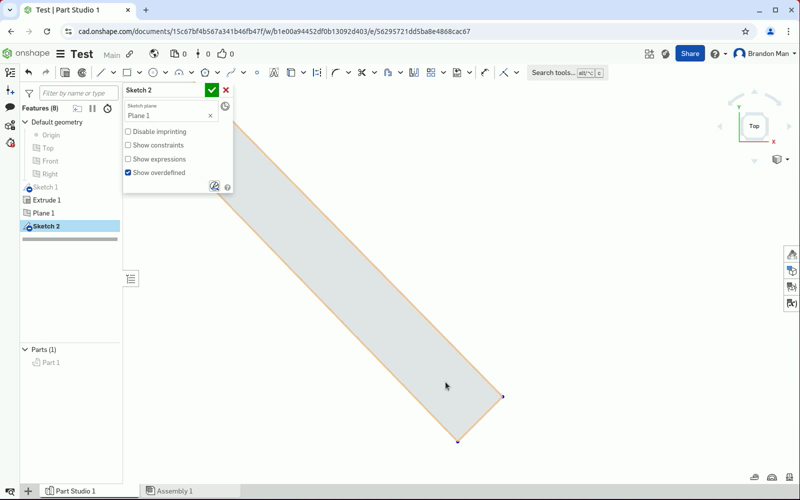
scroll(6)
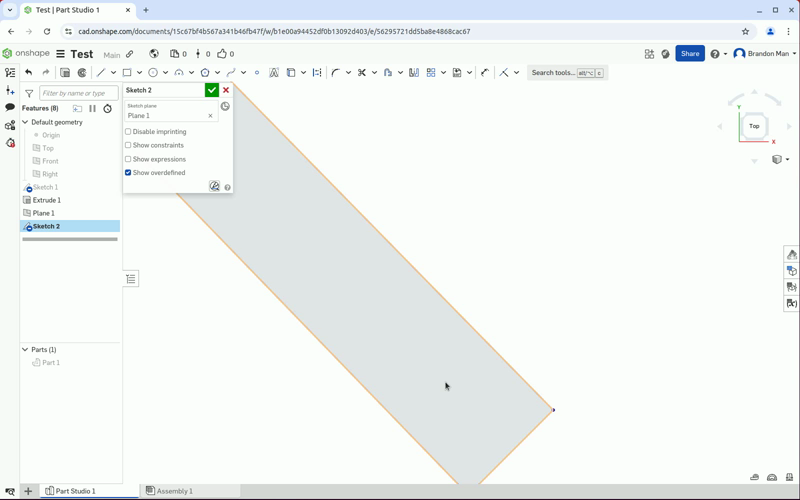
click(445, 381)
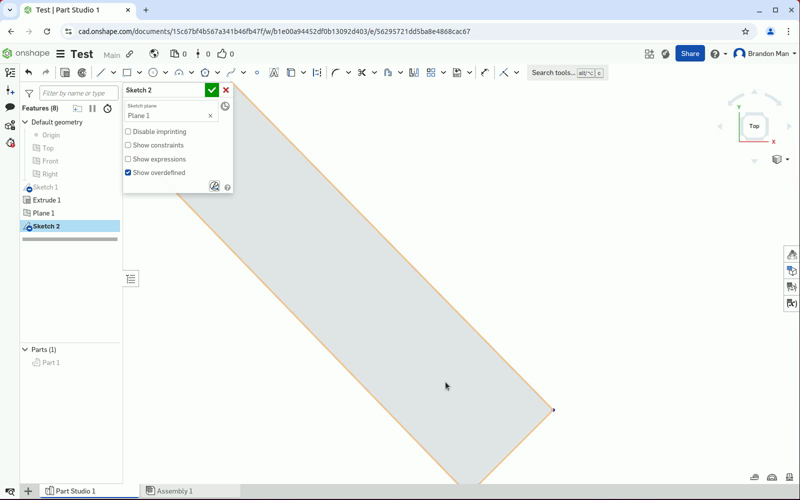
scroll(-6)
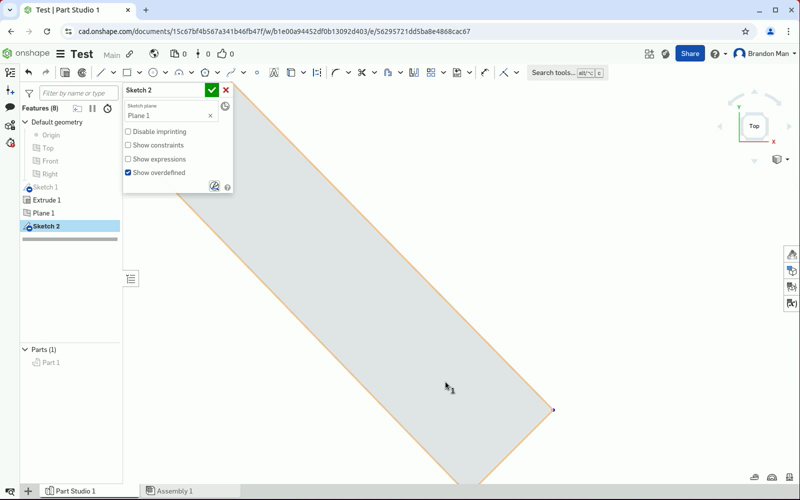
scroll(-6)
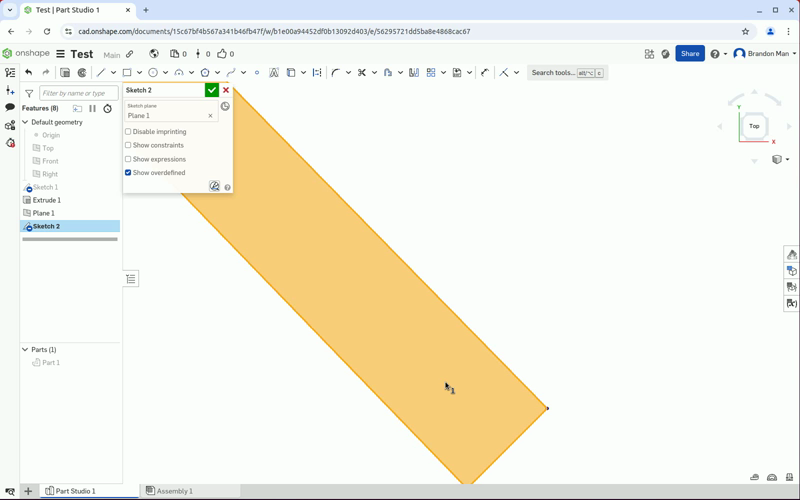
scroll(-6)
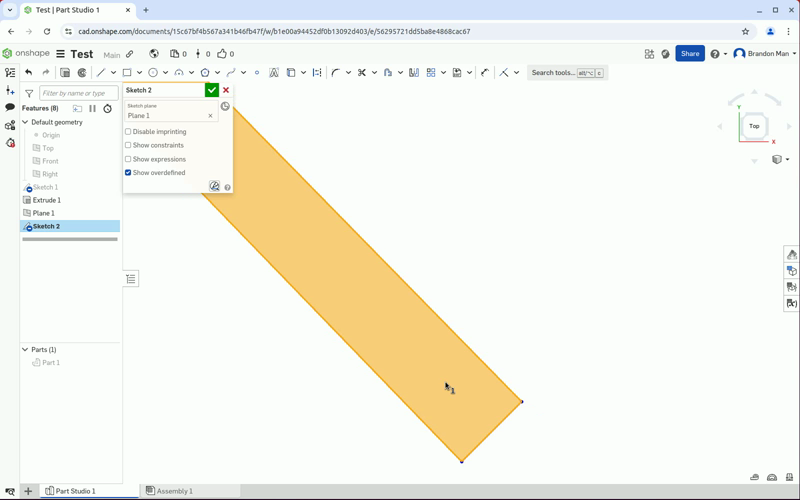
scroll(-6)
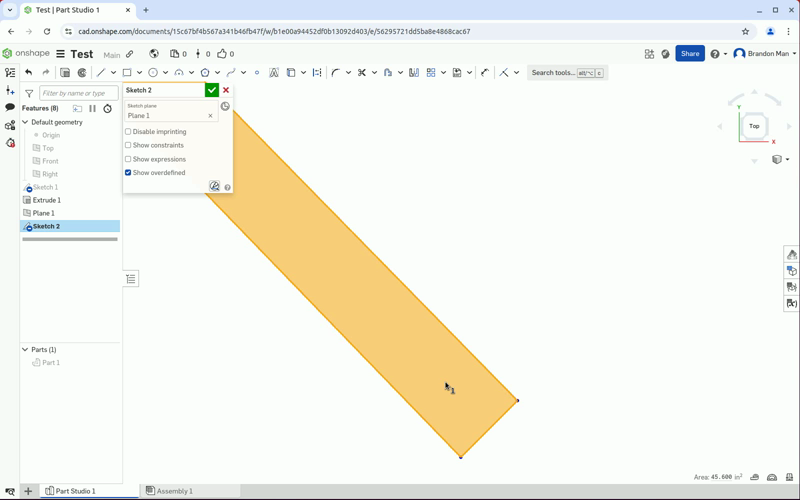
scroll(-6)
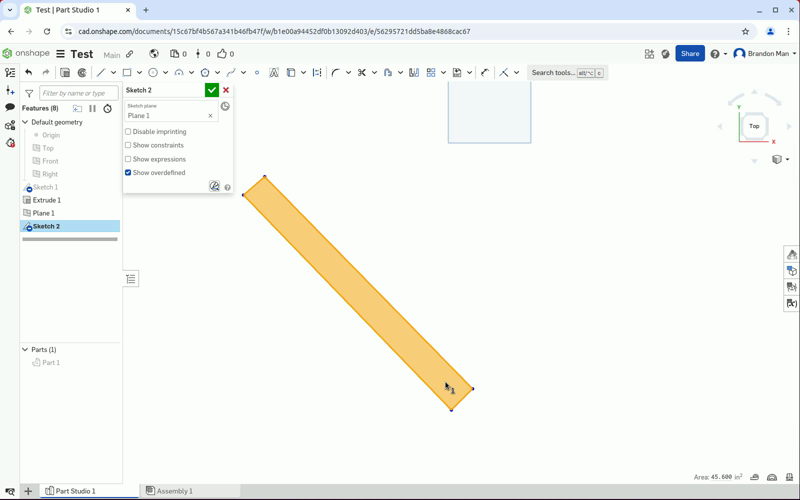
scroll(-6)
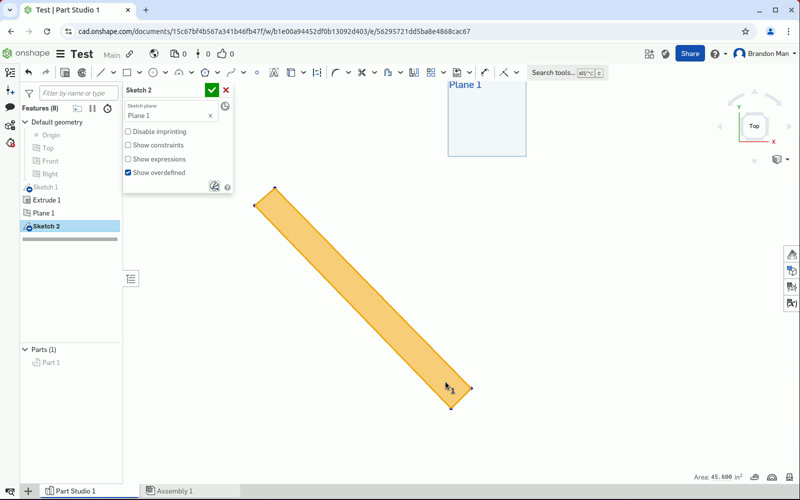
scroll(-6)
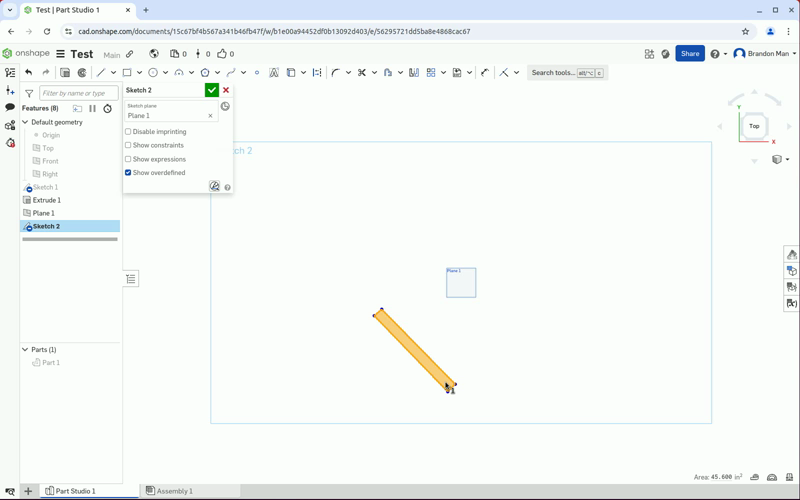
mouse_move(73, 352)
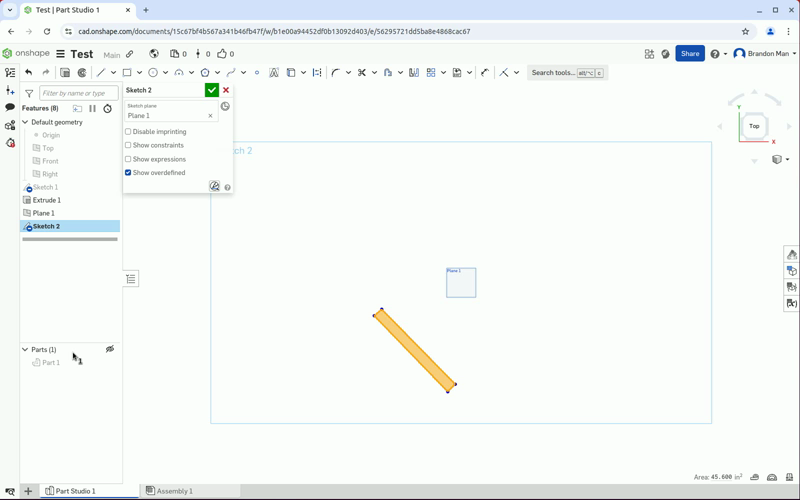
key(shift+y)
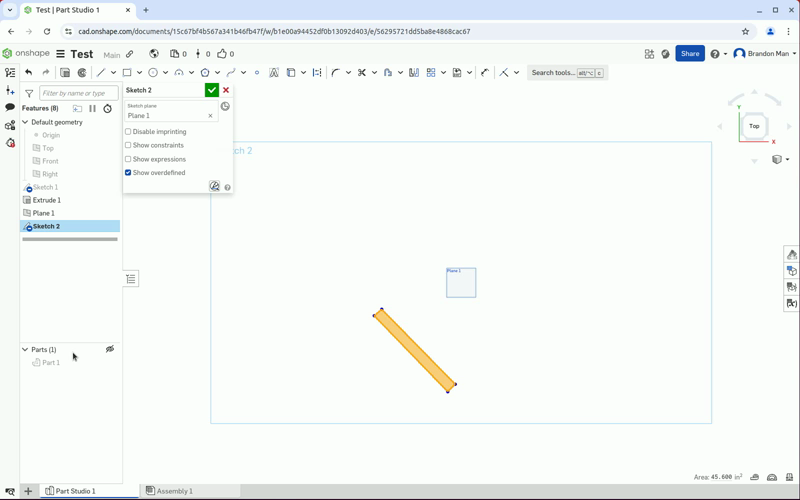
key(shift+e)
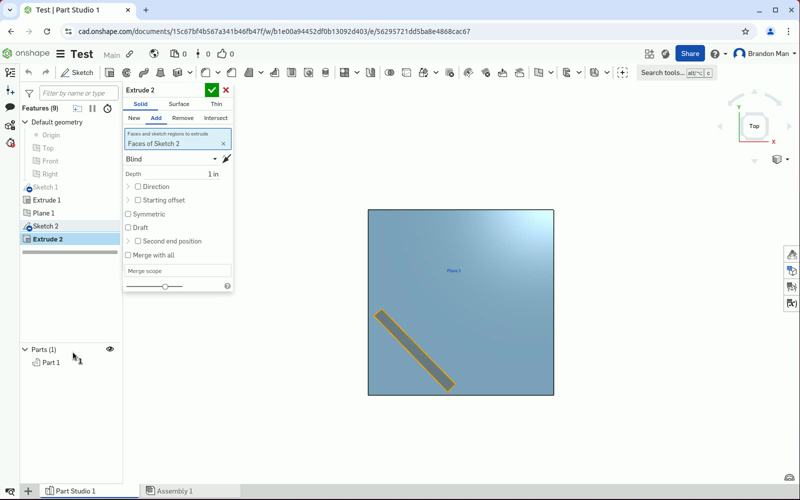
mouse_move(143, 106)
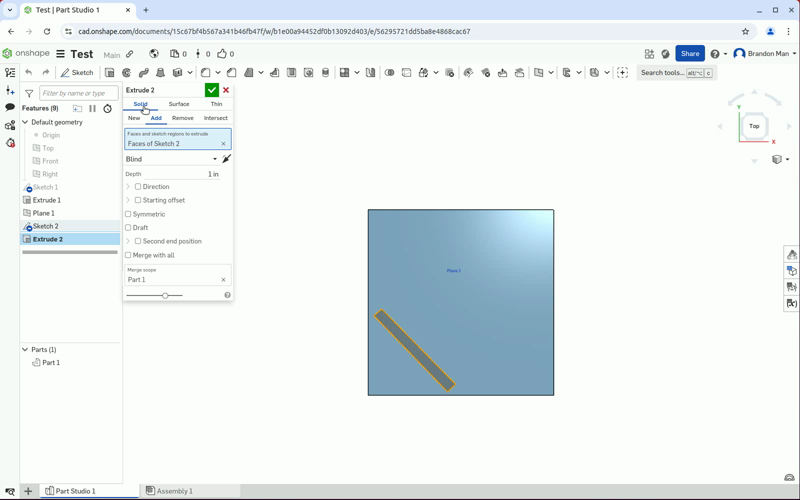
click(143, 106)
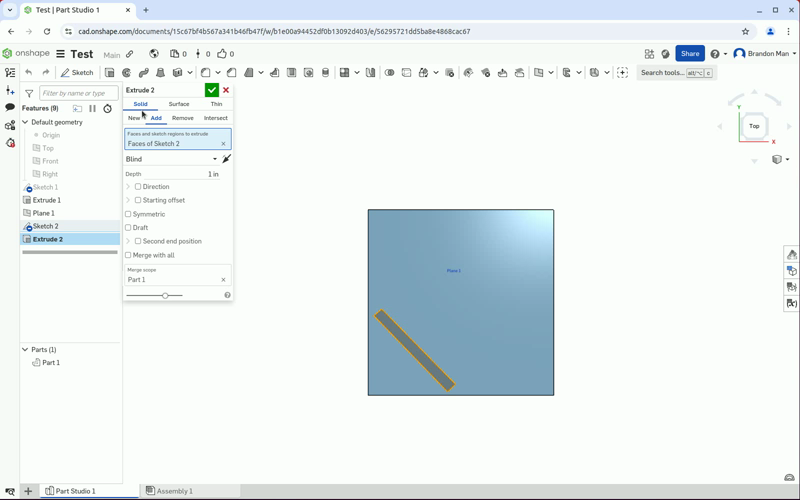
mouse_move(137, 120)
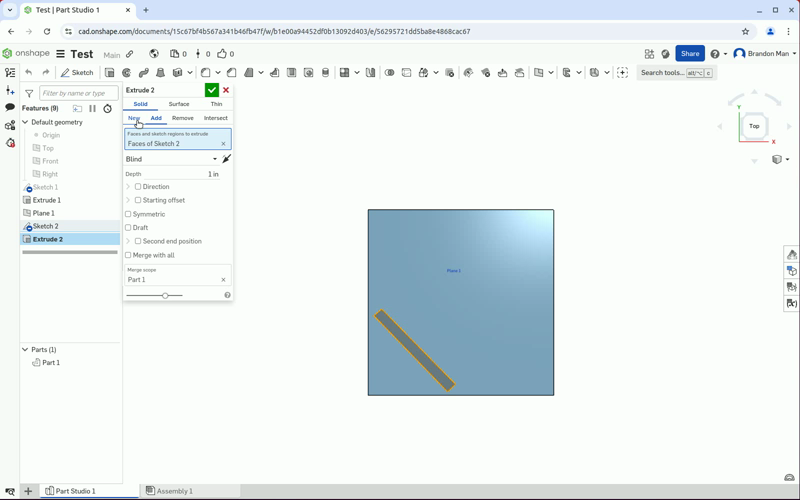
click(137, 120)
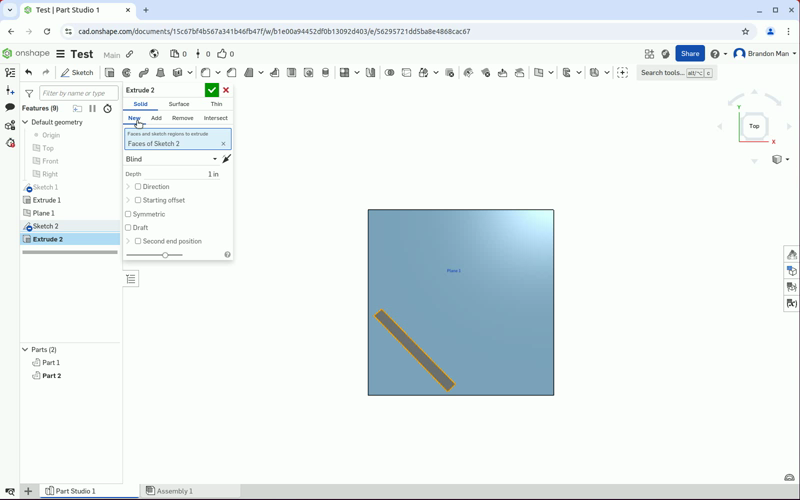
key(tab, 4)
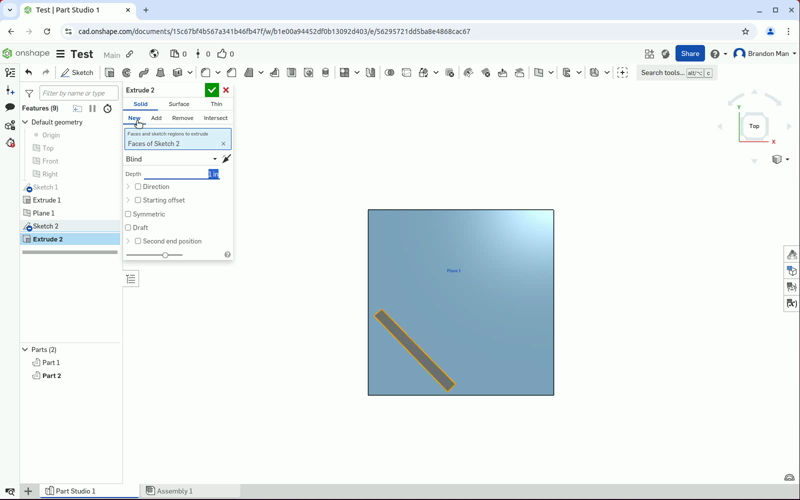
text(1.926)
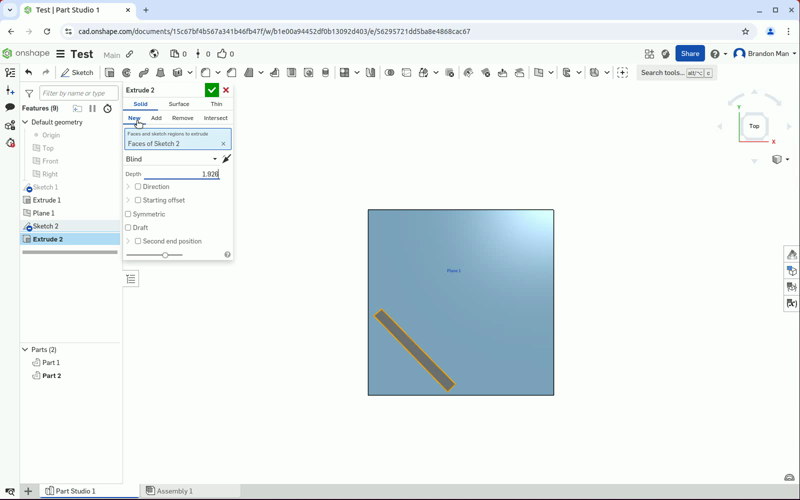
key(enter)
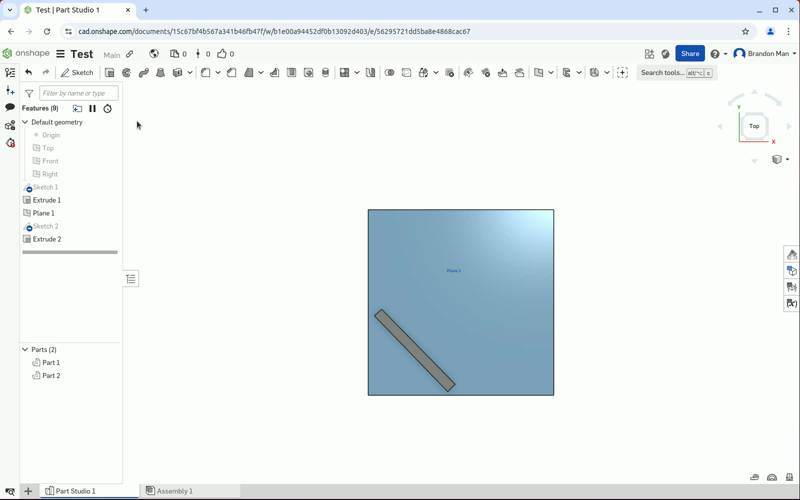
key(shift+h)
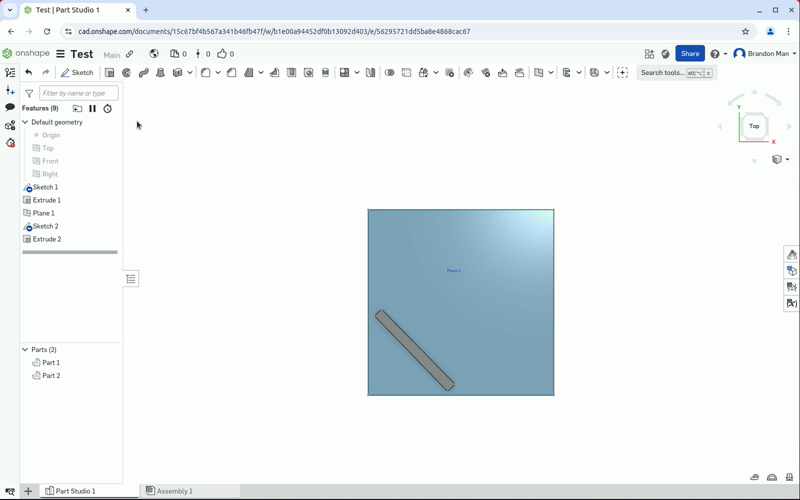
key(shift+h)
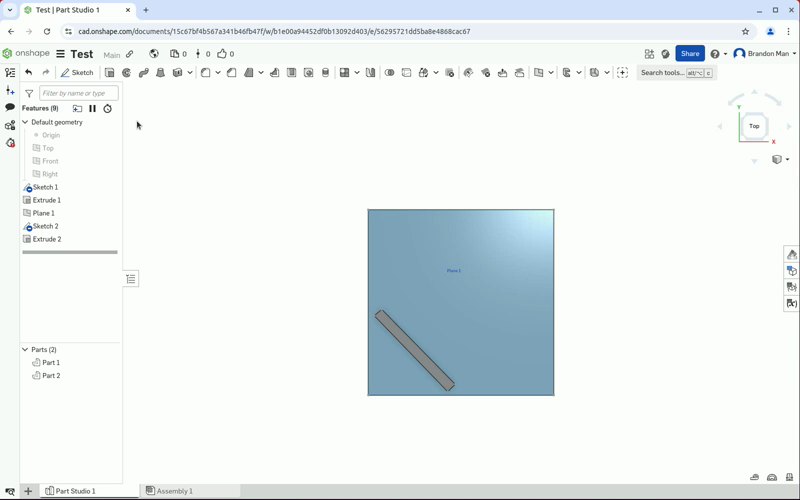
key(shift+7)
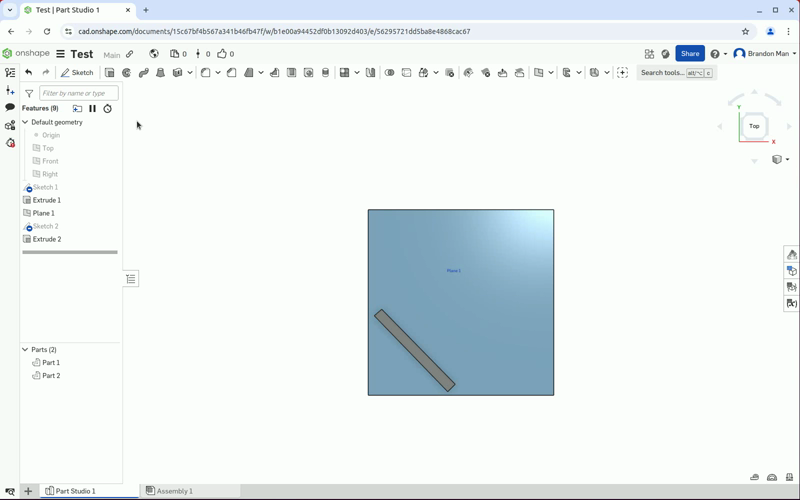
key(up, 3)
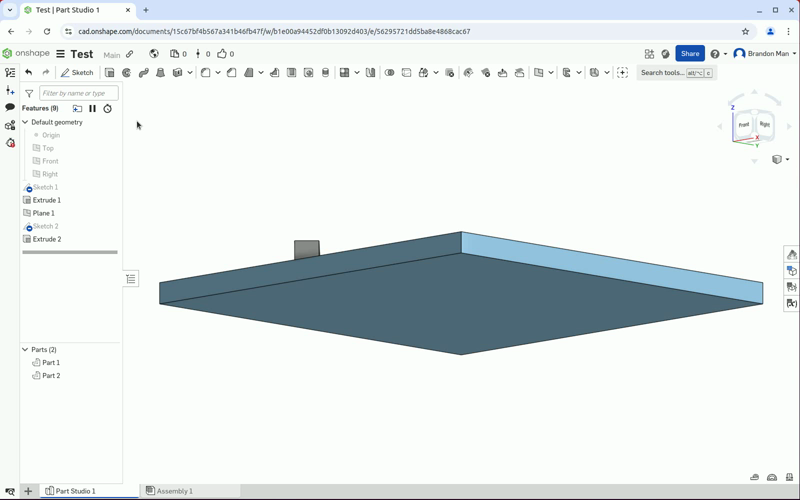
key(left, 3)
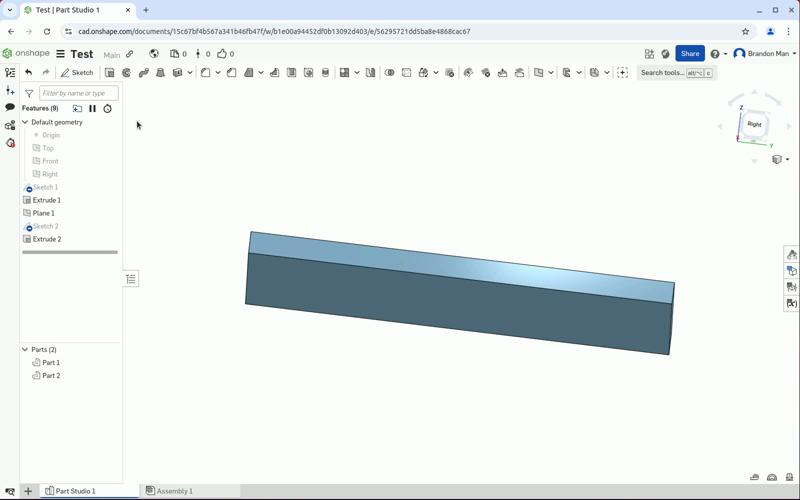
key(right, 3)
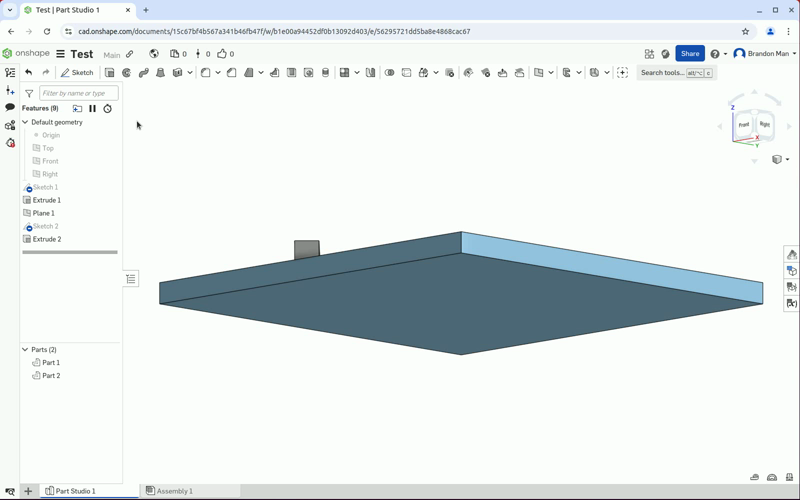
key(down, 3)
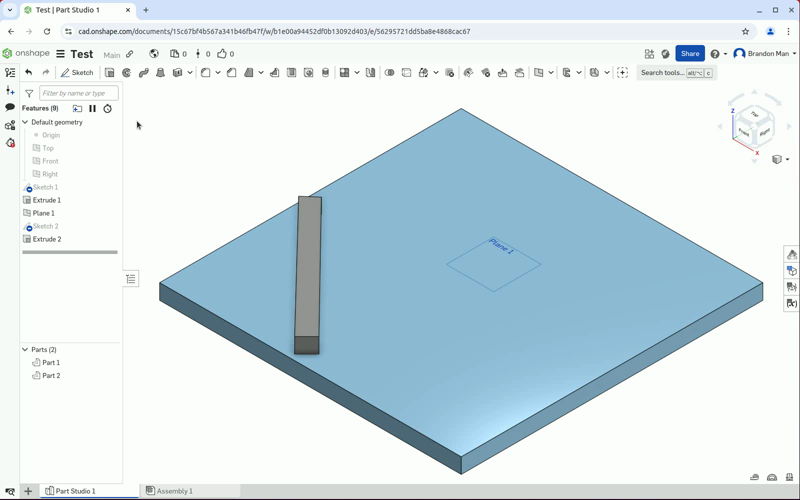
mouse_move(73, 189)
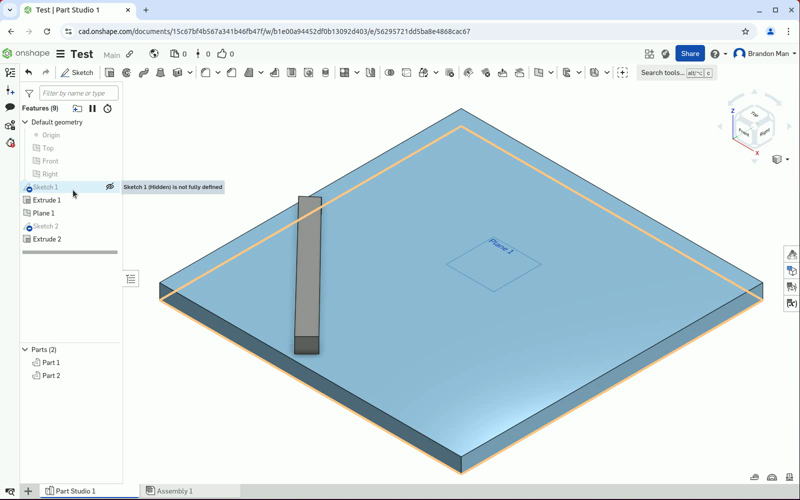
click(73, 189)